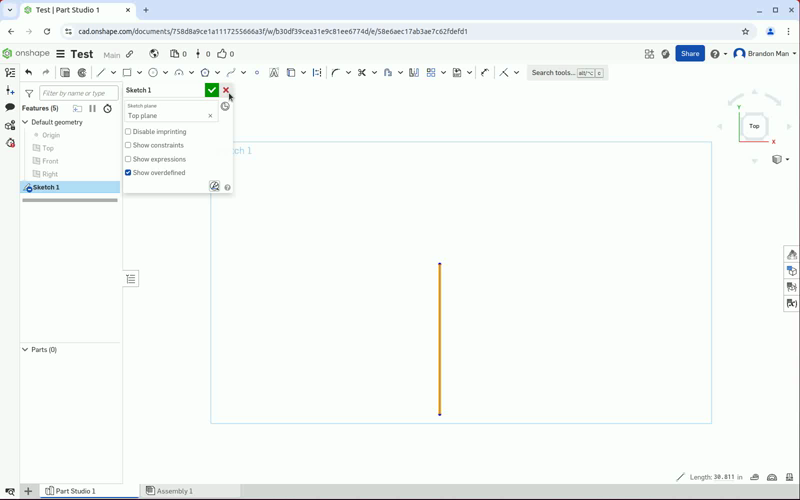
key(shift+h)
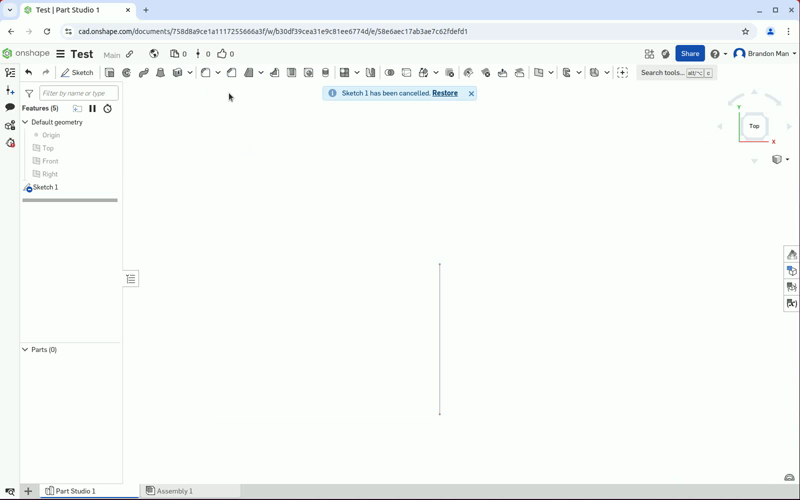
key(shift+s)
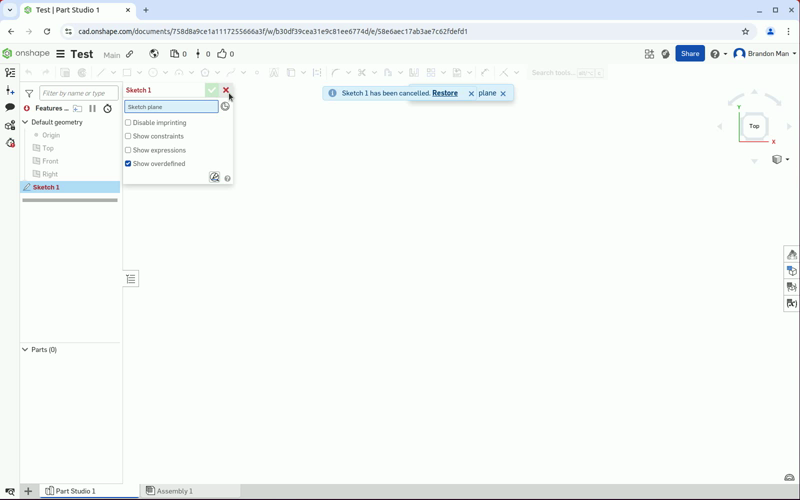
mouse_move(73, 150)
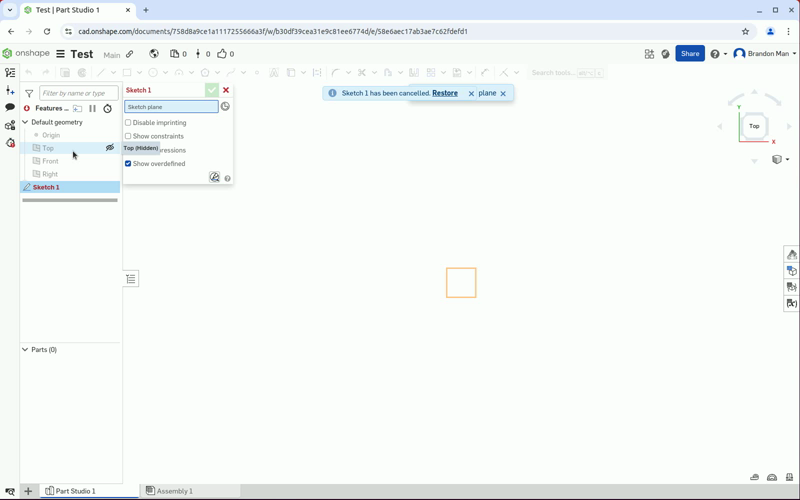
click(73, 150)
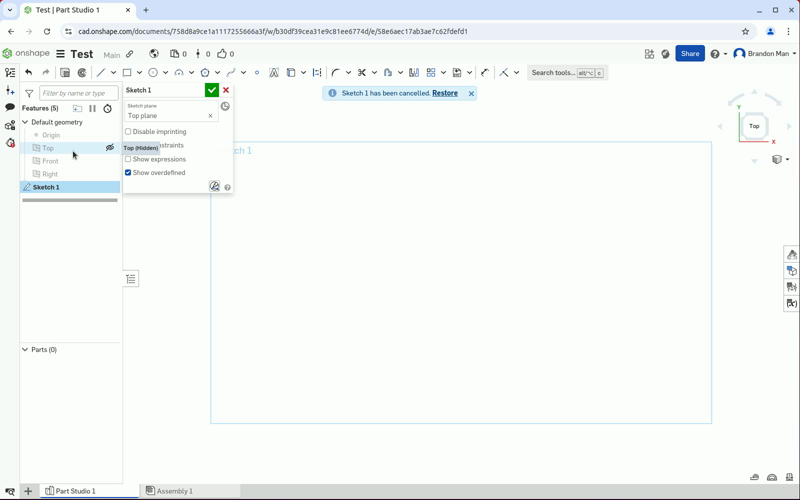
mouse_move(73, 352)
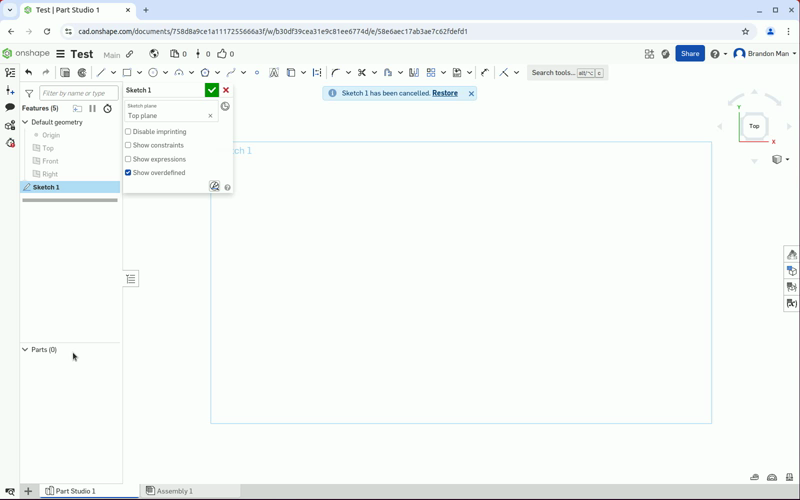
key(y)
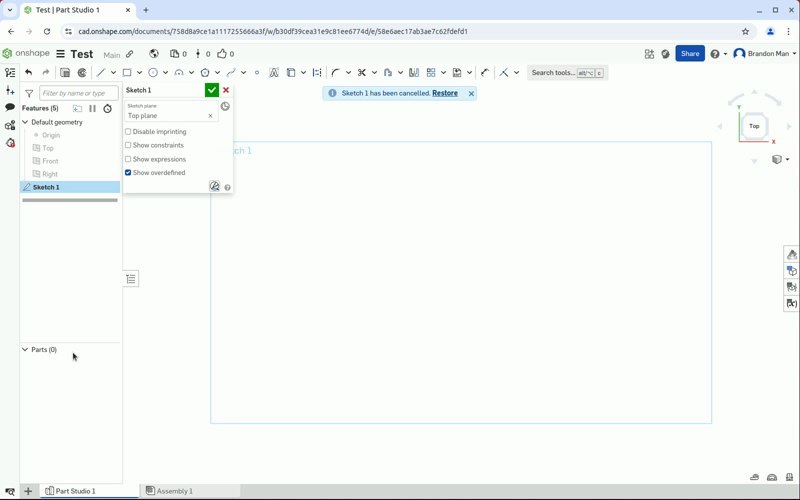
key(l)
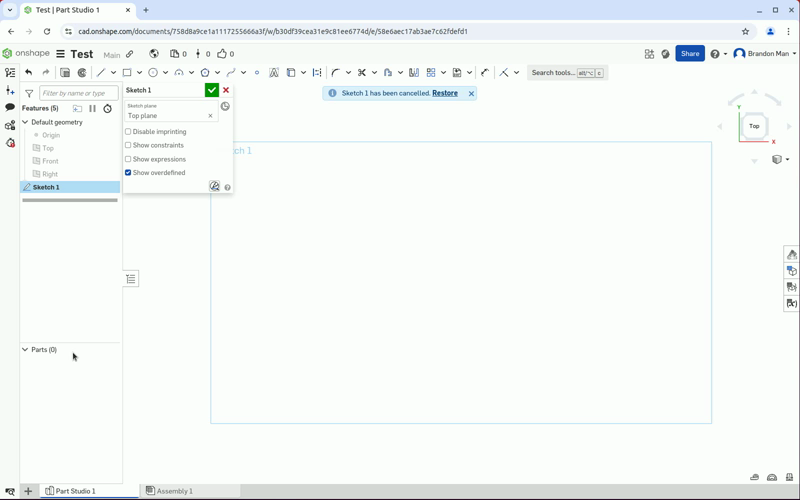
key_down(shift)
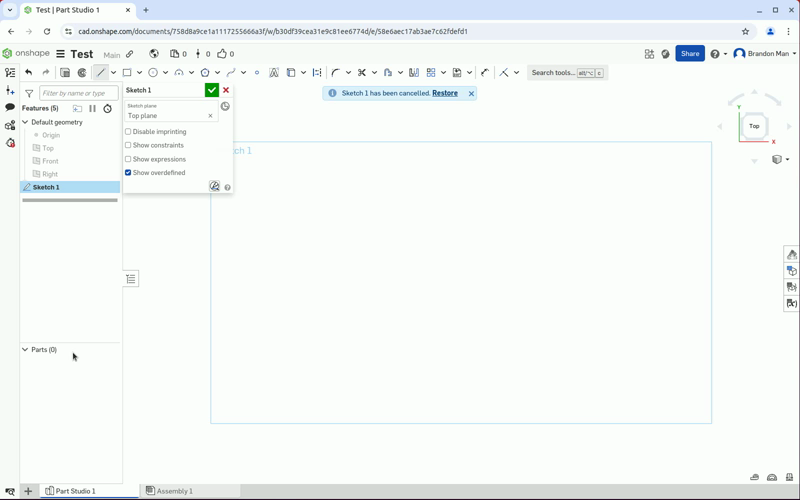
mouse_move(460, 282)
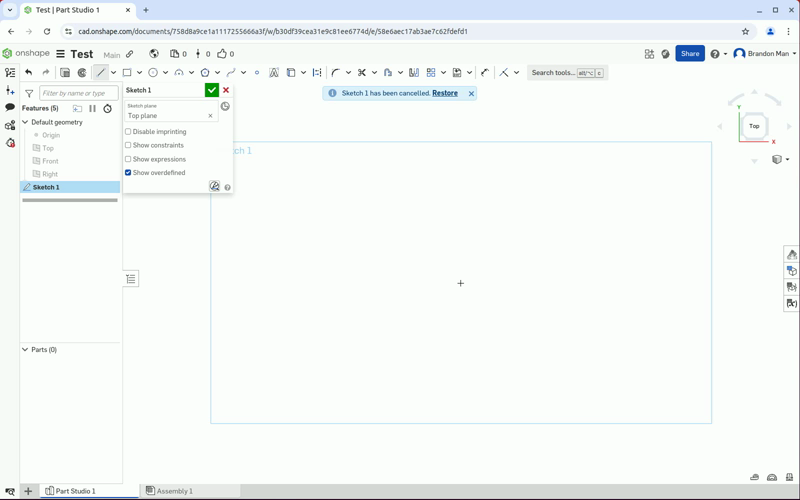
click(460, 282)
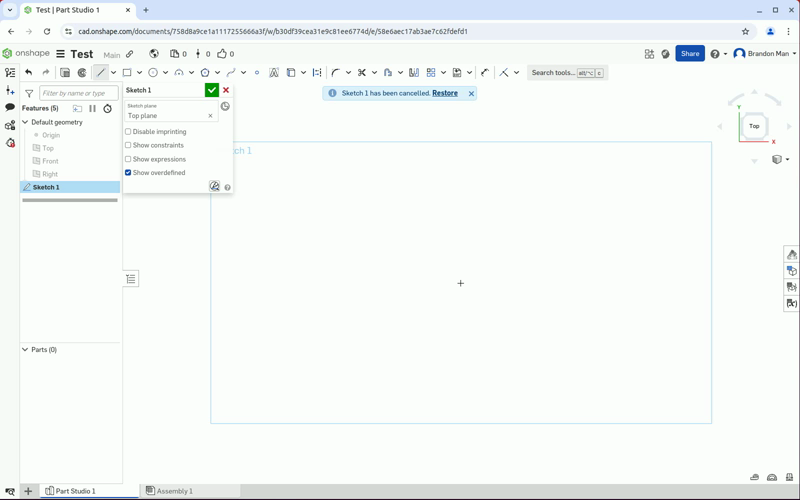
key_up(shift)
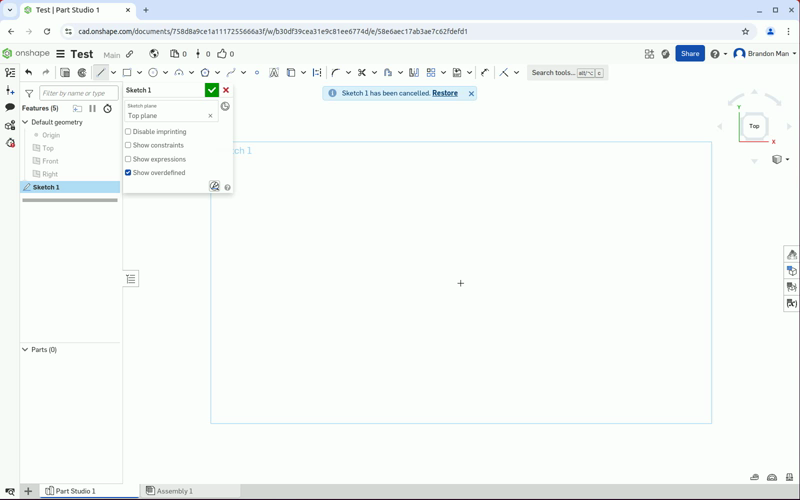
key_down(shift)
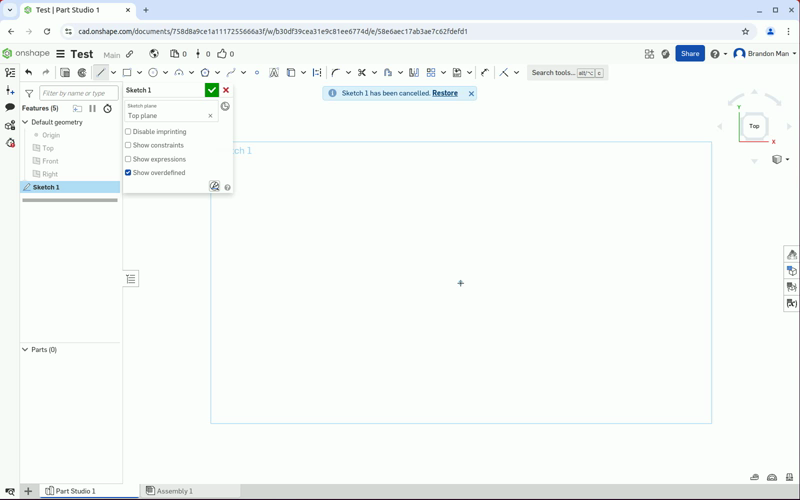
mouse_move(535, 282)
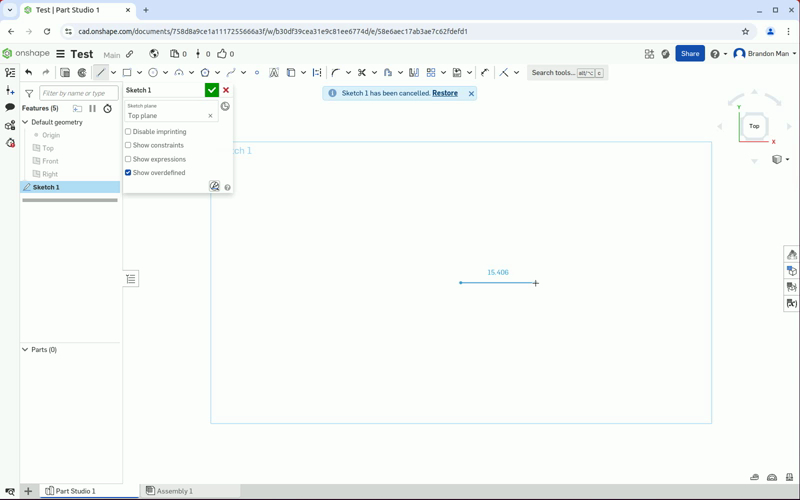
click(535, 282)
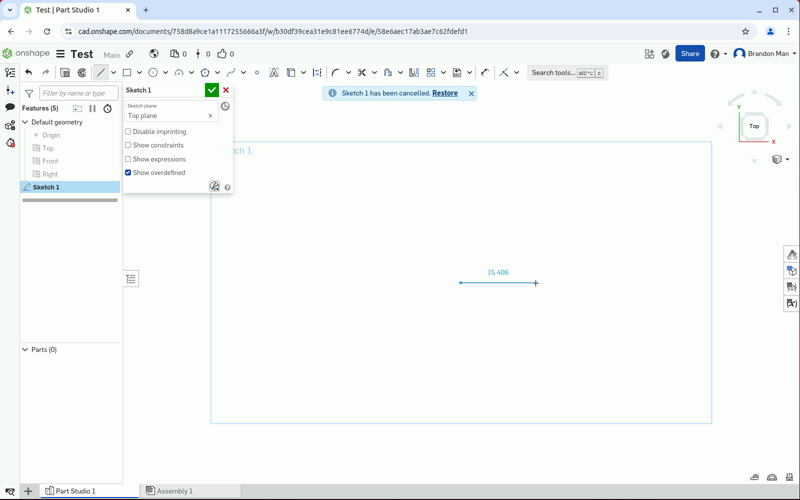
key_up(shift)
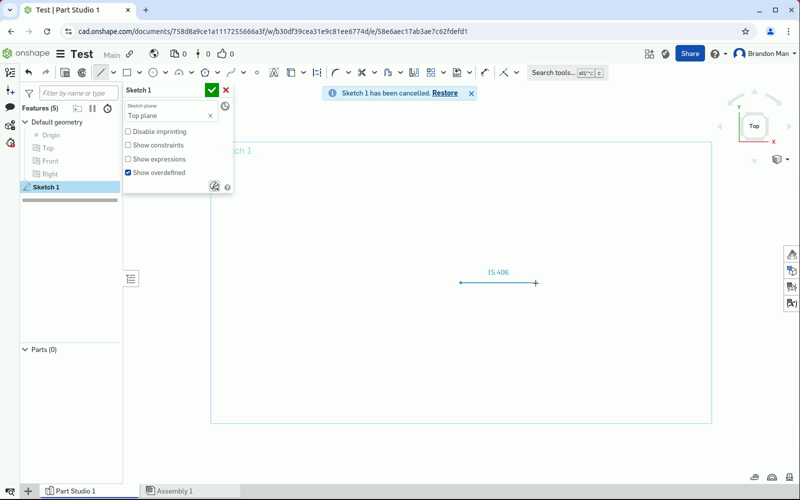
key_down(shift)
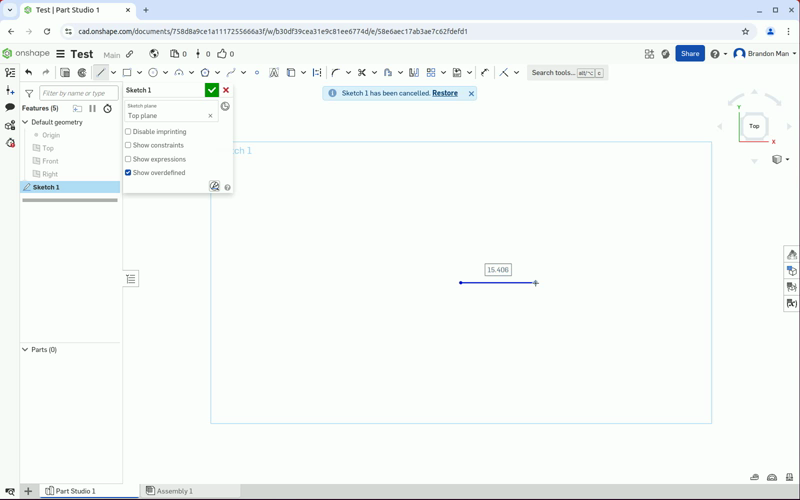
mouse_move(535, 170)
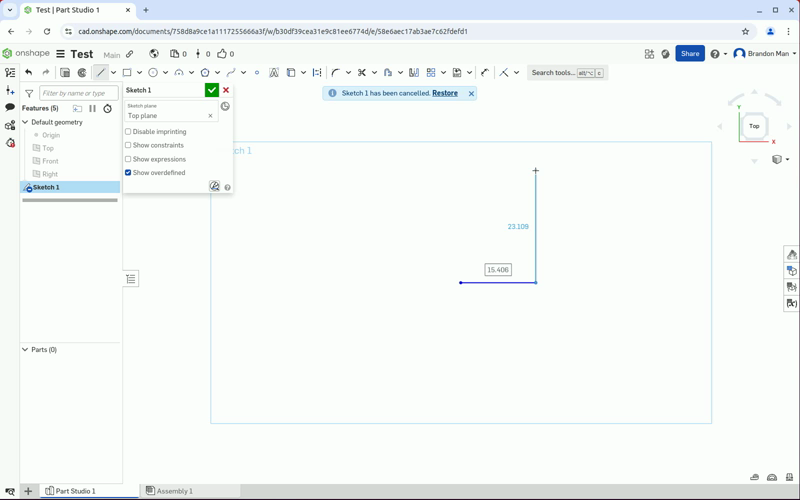
click(535, 170)
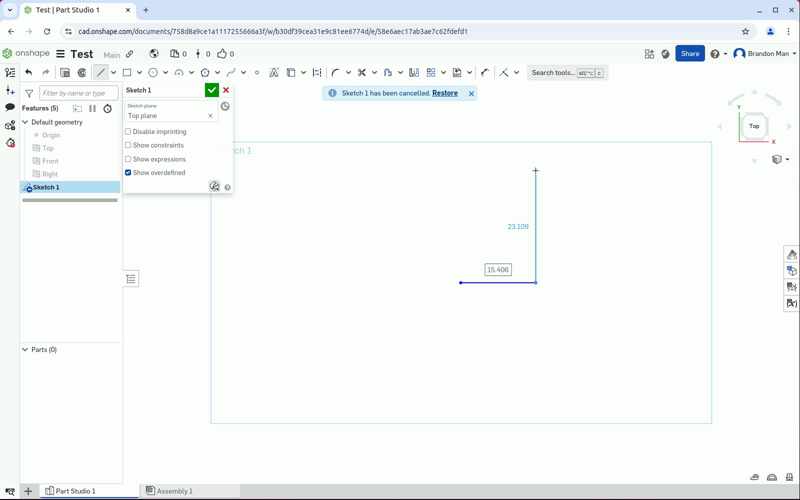
key_up(shift)
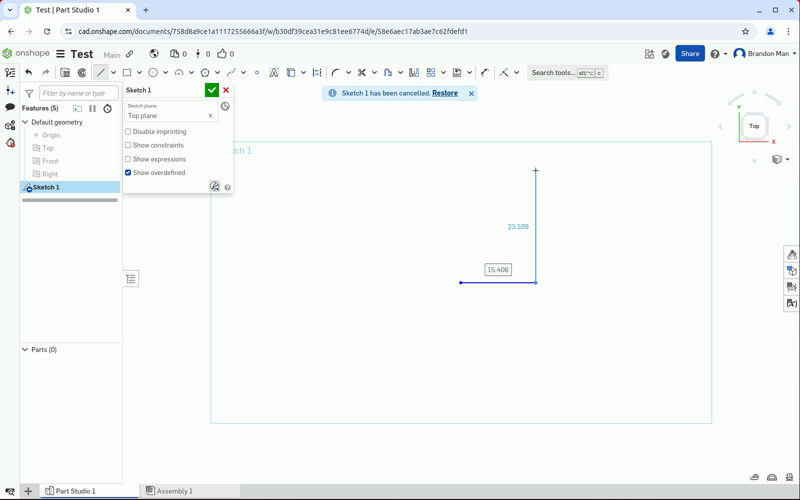
key_down(shift)
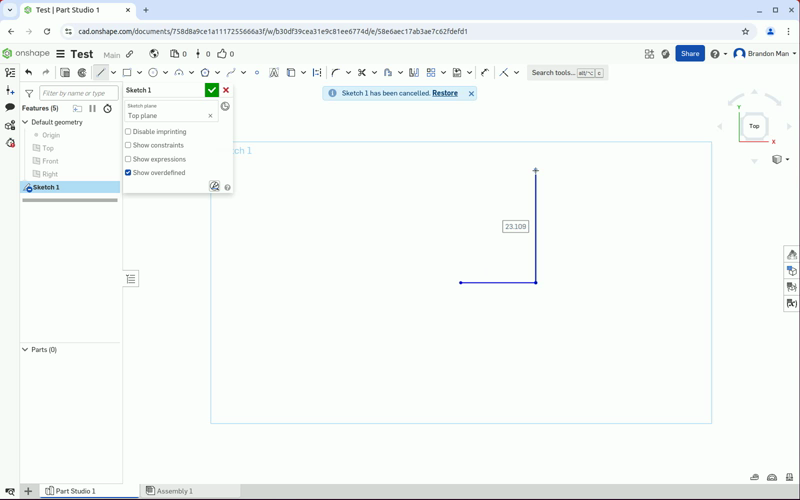
mouse_move(460, 170)
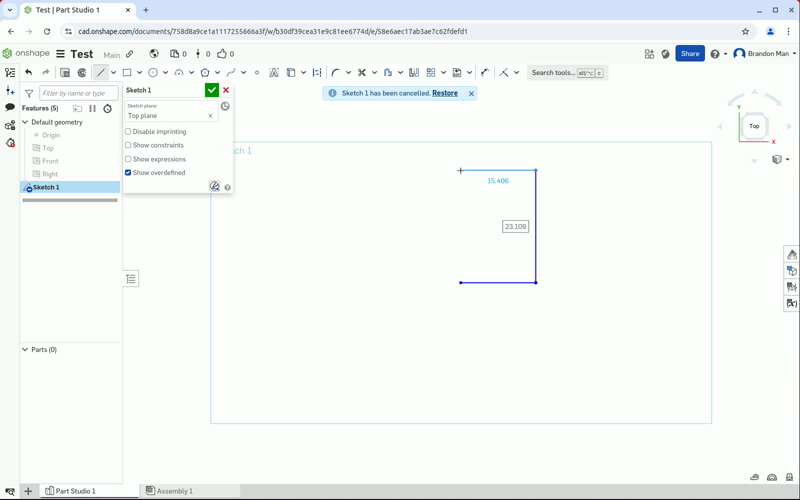
click(460, 170)
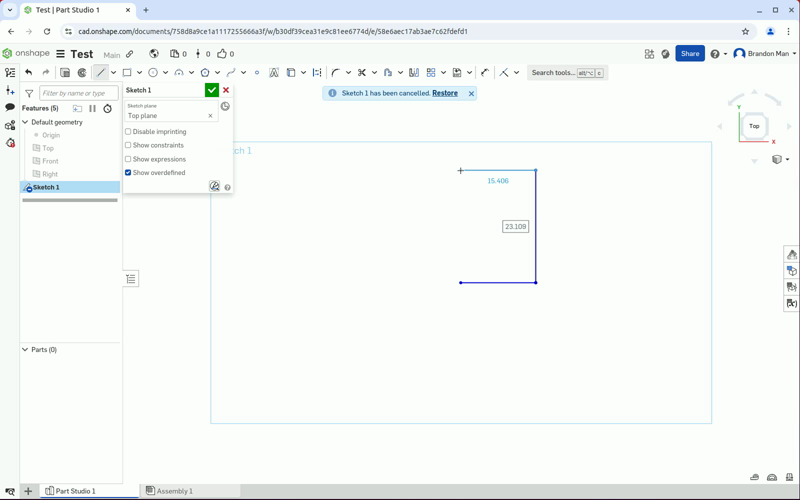
key_up(shift)
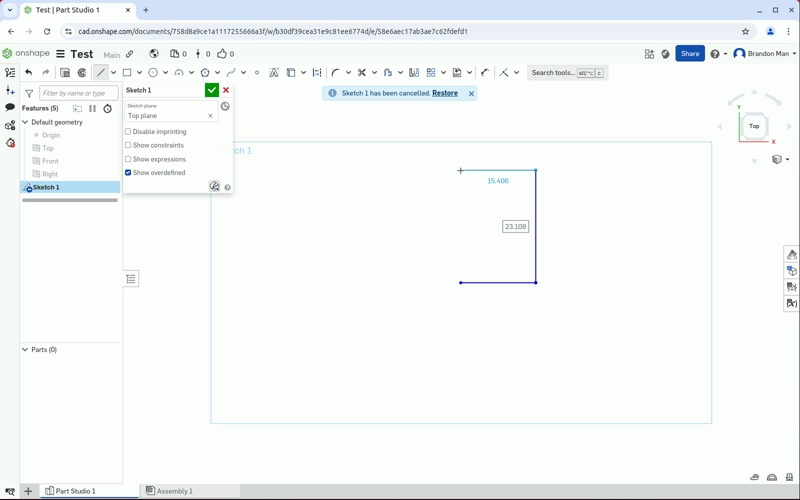
key_down(shift)
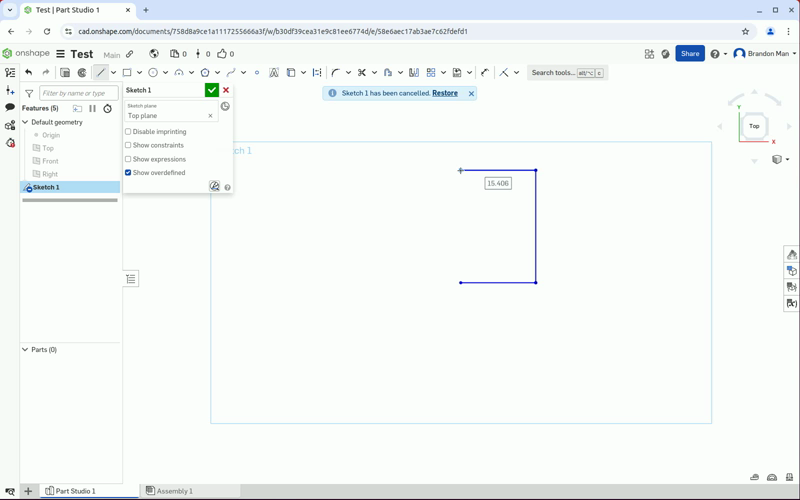
mouse_move(460, 282)
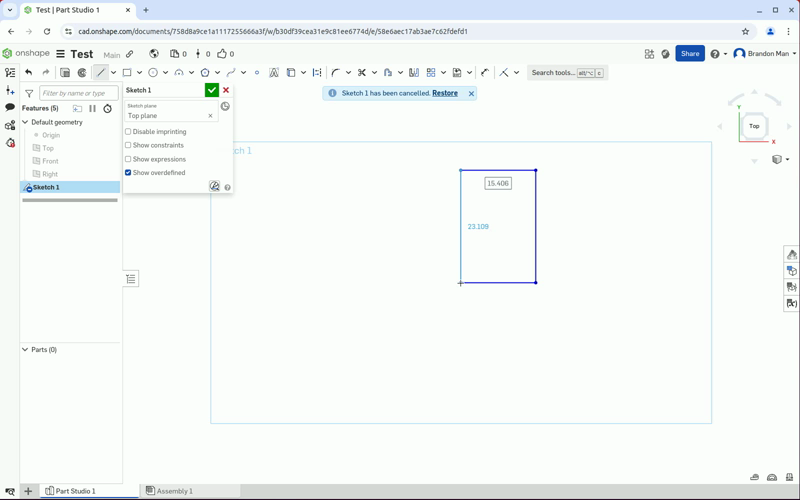
key_up(shift)
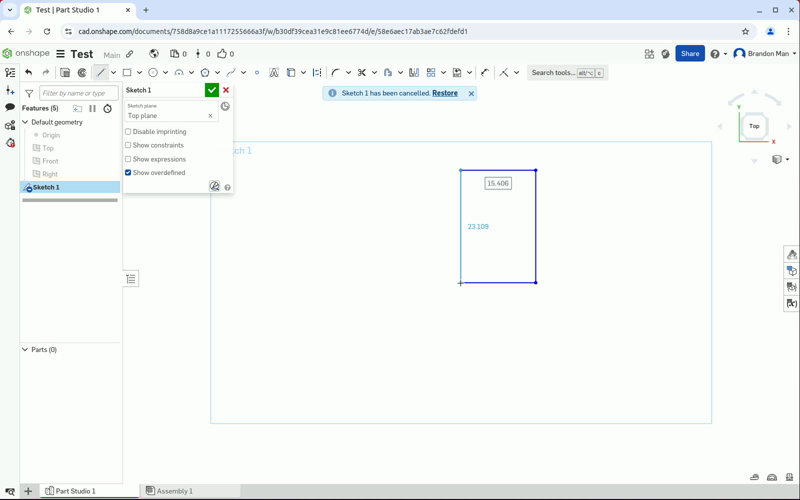
click(460, 282)
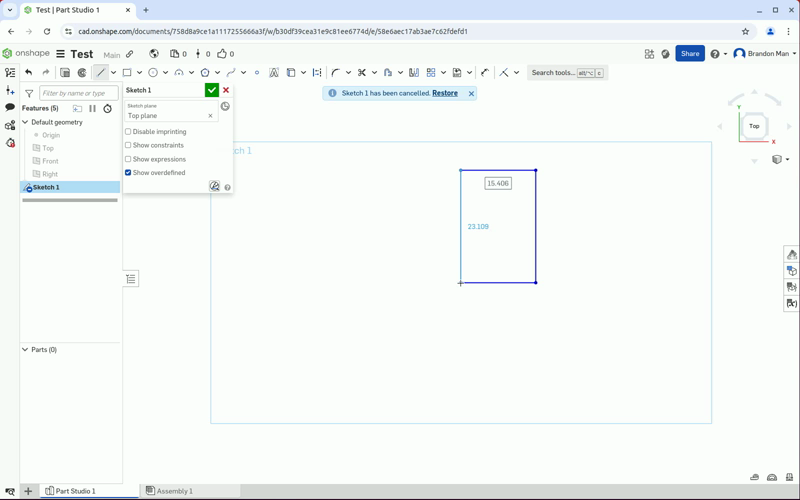
key(esc)
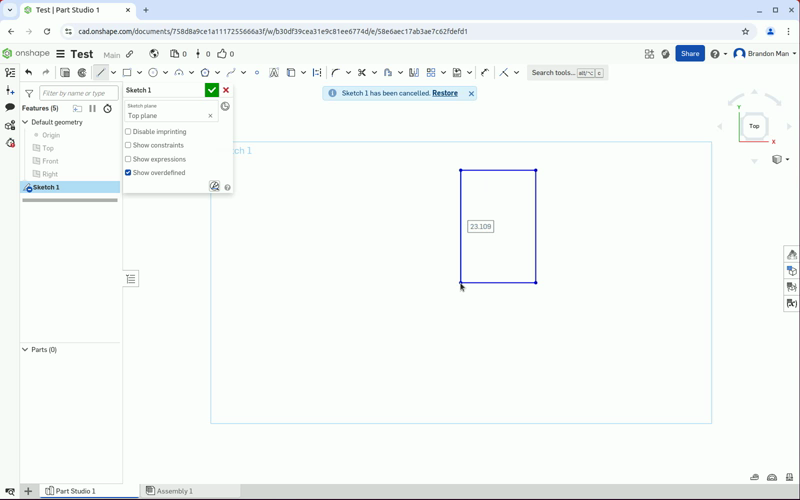
mouse_move(474, 229)
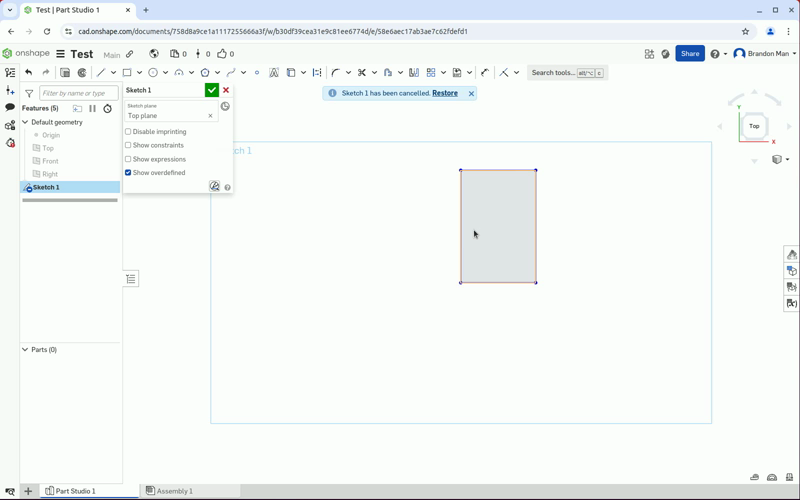
click(474, 229)
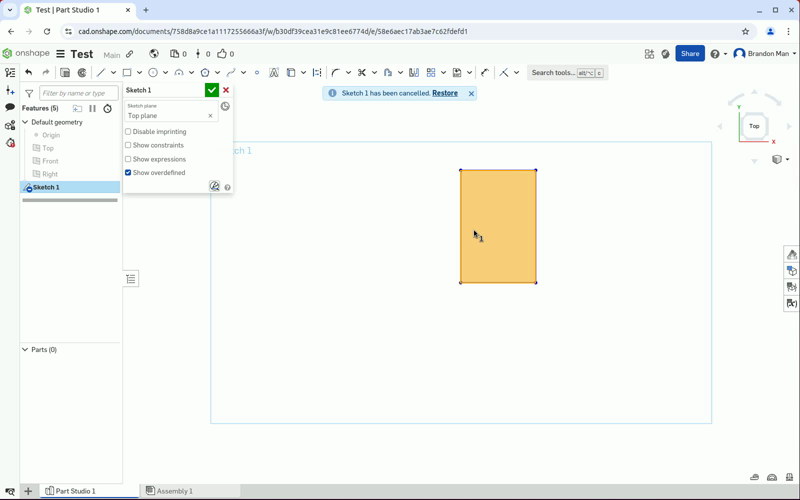
mouse_move(73, 352)
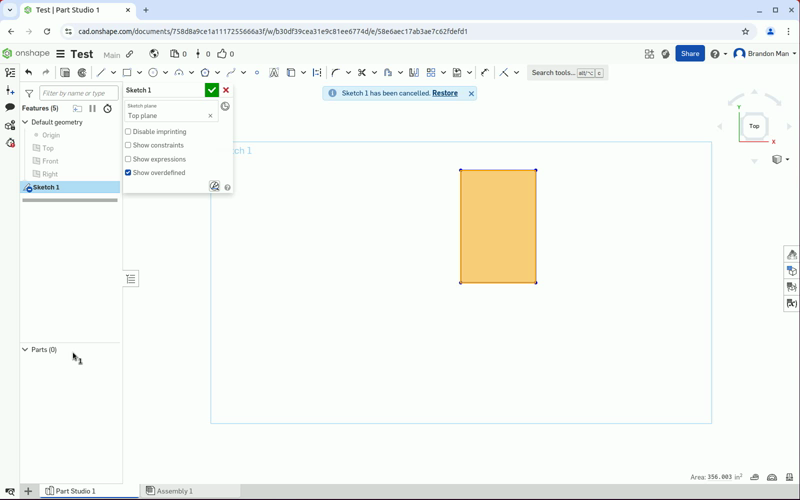
key(shift+y)
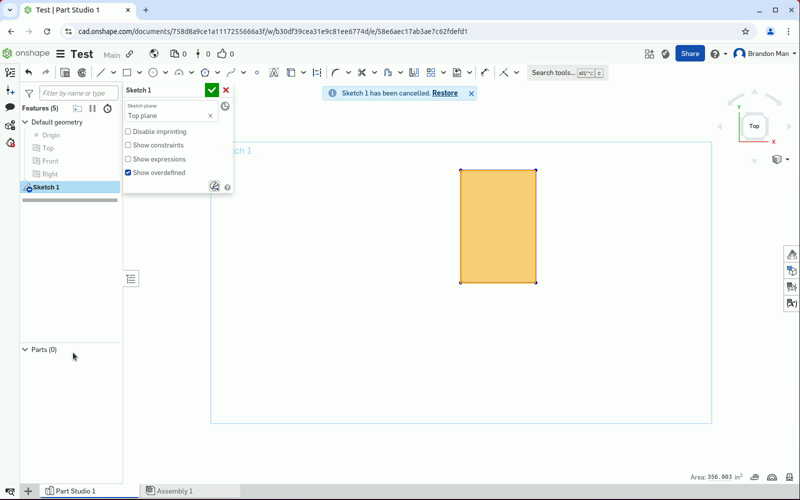
key(shift+e)
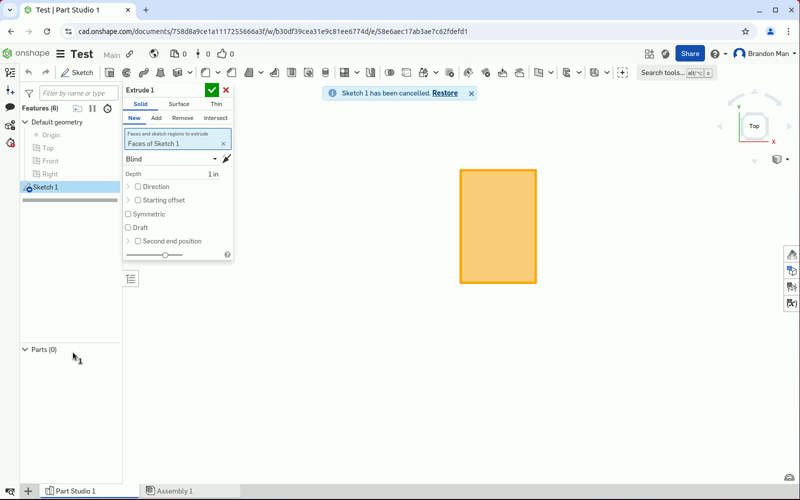
mouse_move(143, 106)
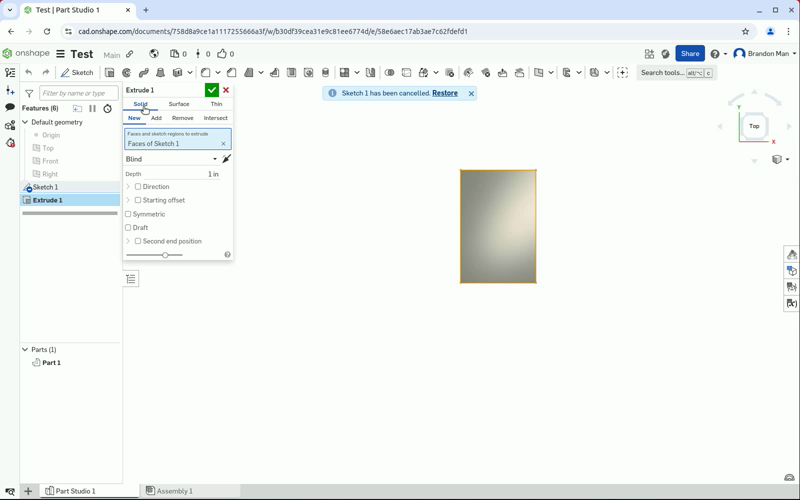
click(143, 106)
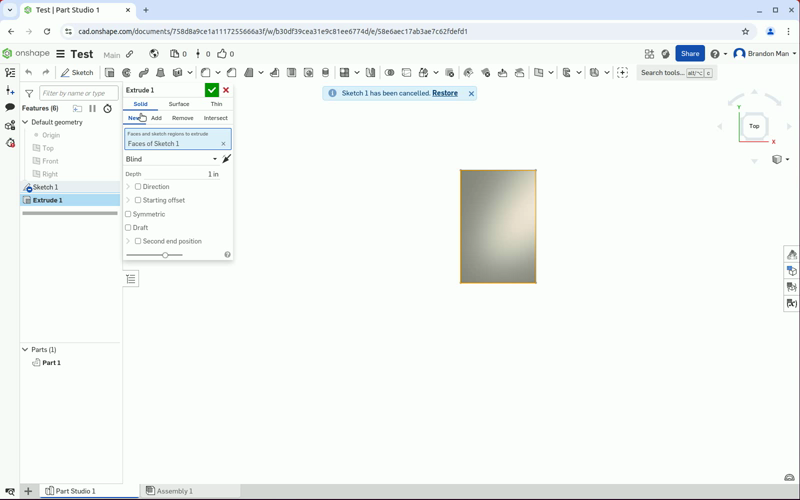
mouse_move(137, 120)
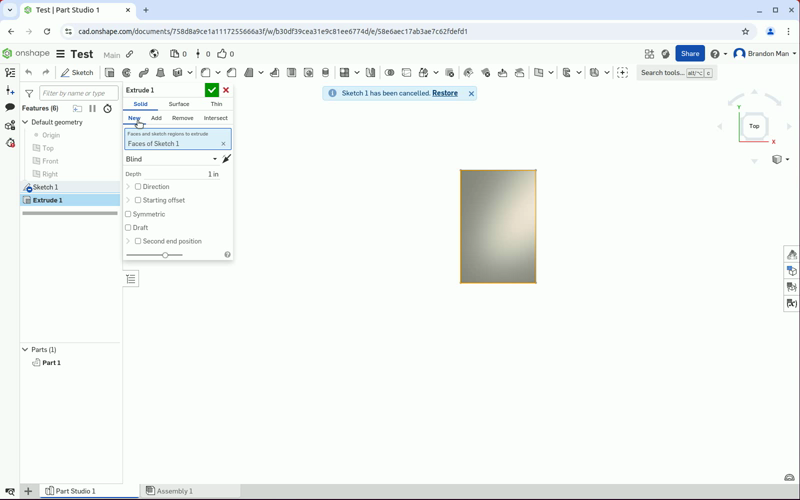
click(137, 120)
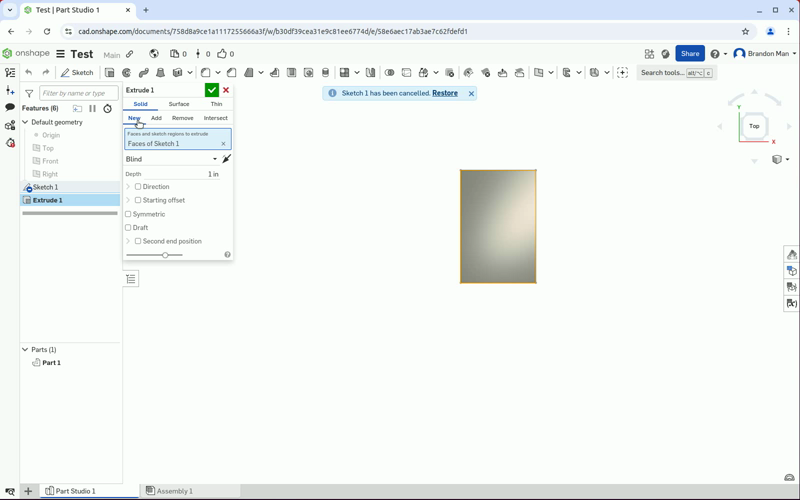
key(tab, 4)
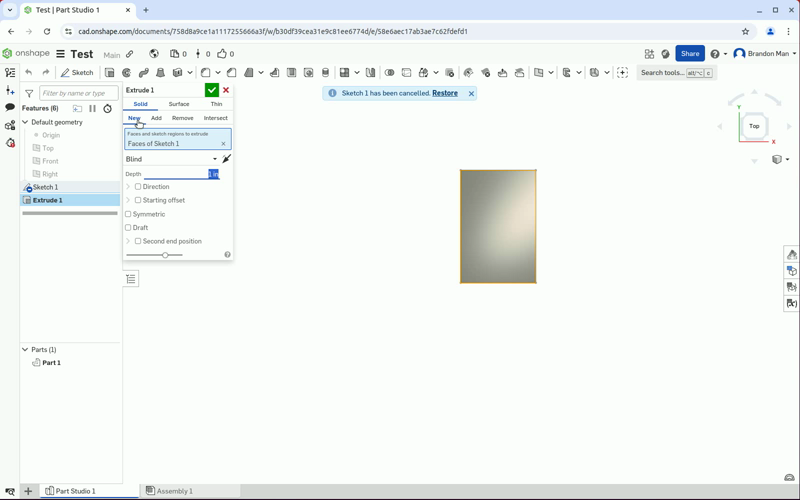
text(9.147)
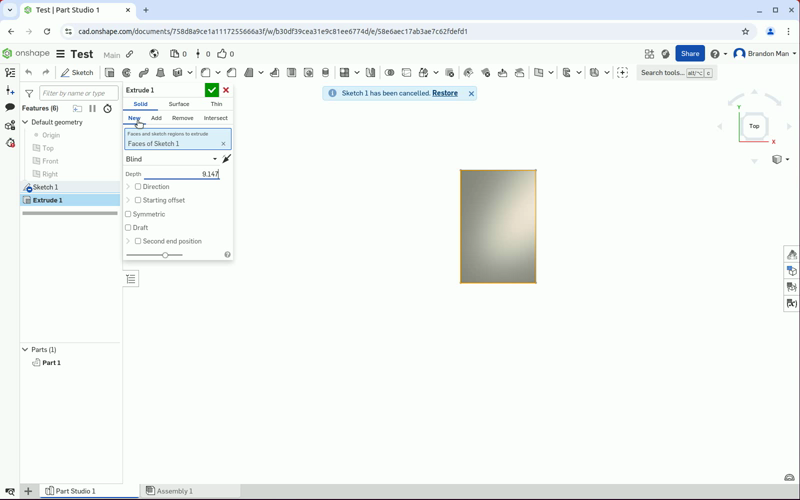
key(enter)
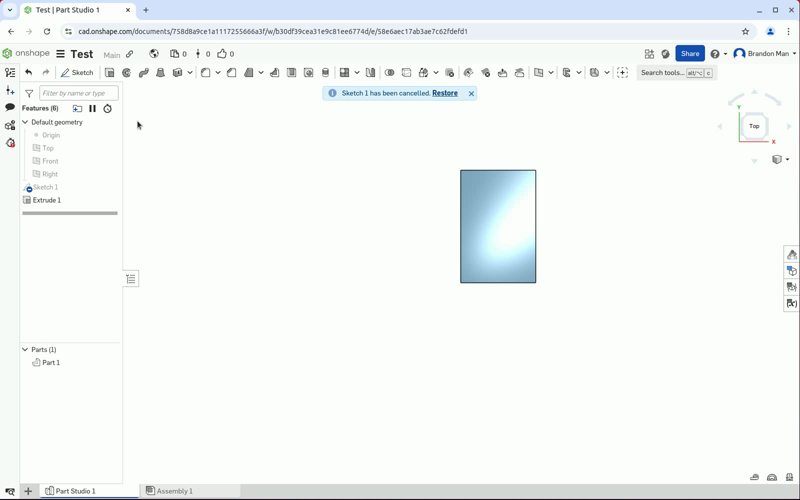
key(shift+h)
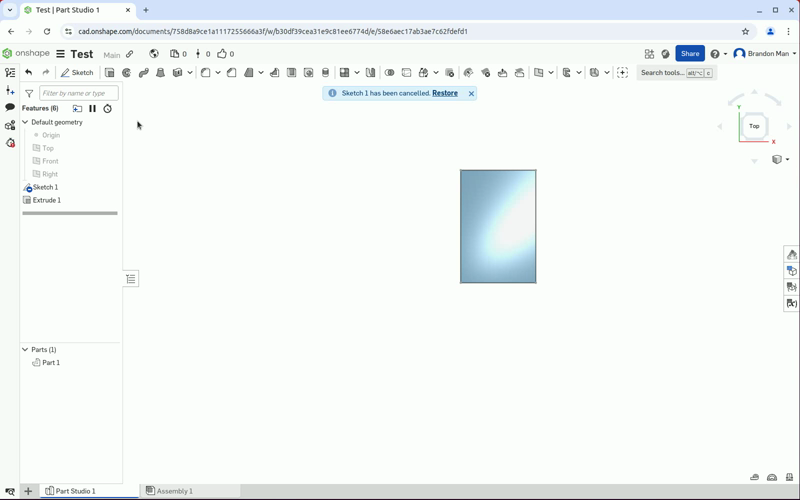
key(shift+h)
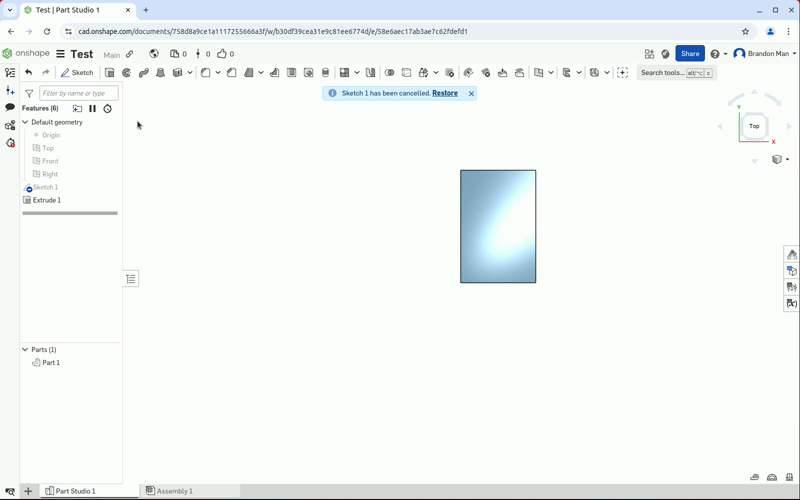
mouse_move(73, 189)
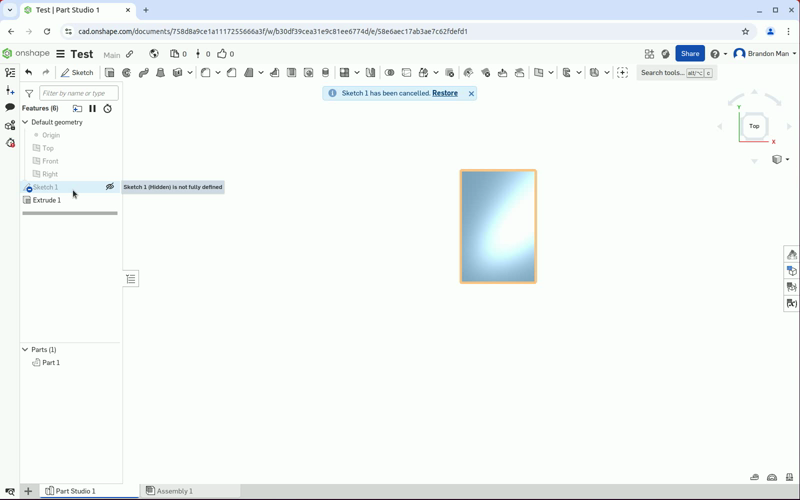
click(73, 189)
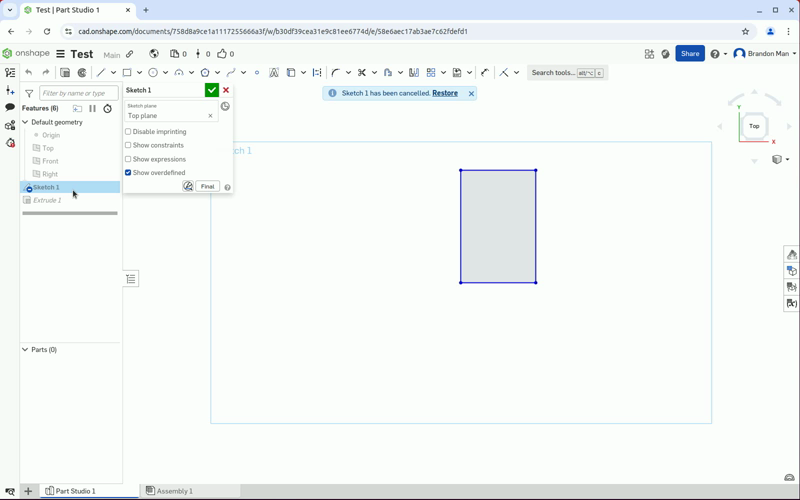
mouse_move(229, 92)
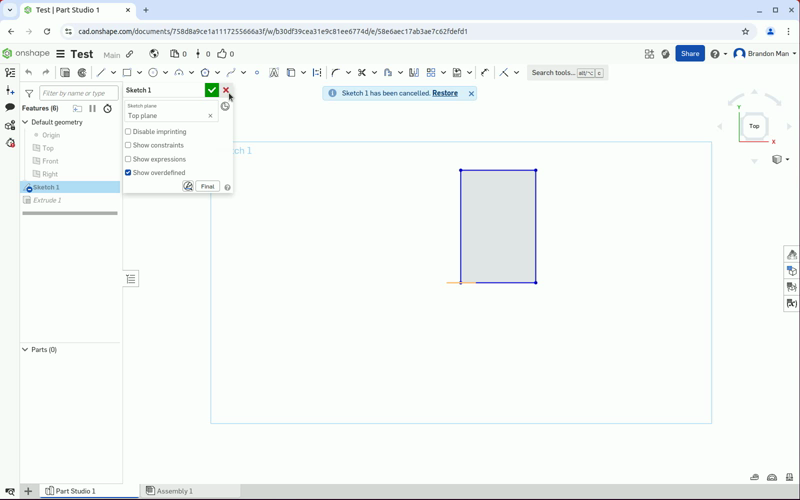
click(229, 92)
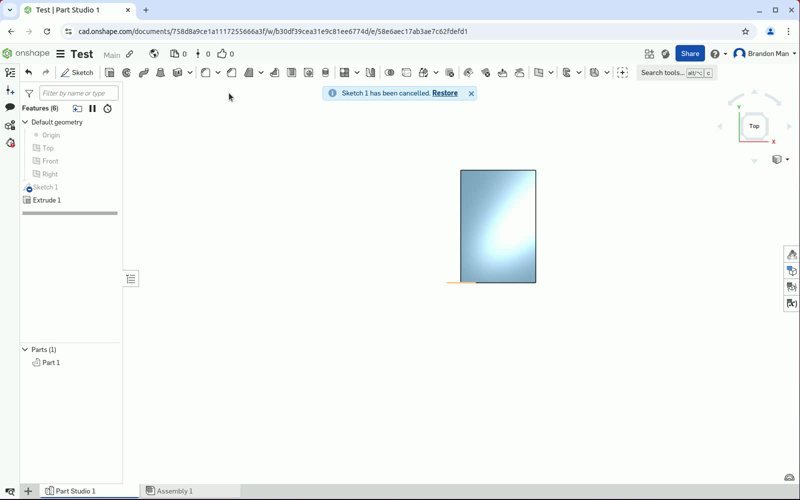
mouse_move(541, 75)
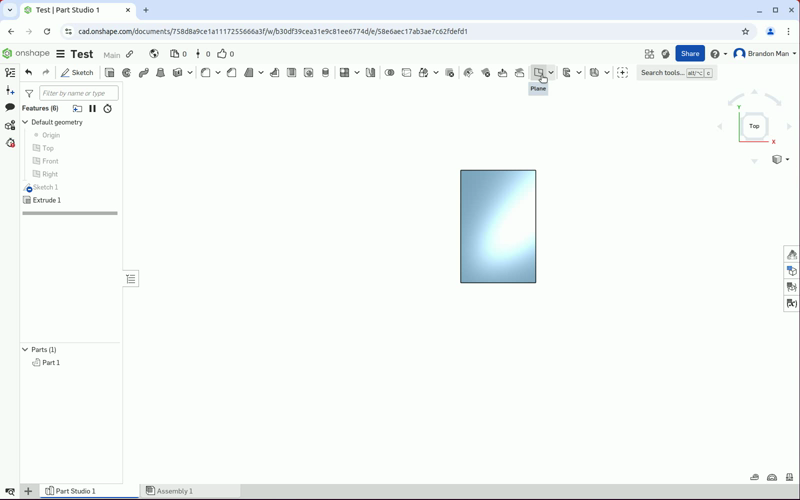
click(541, 75)
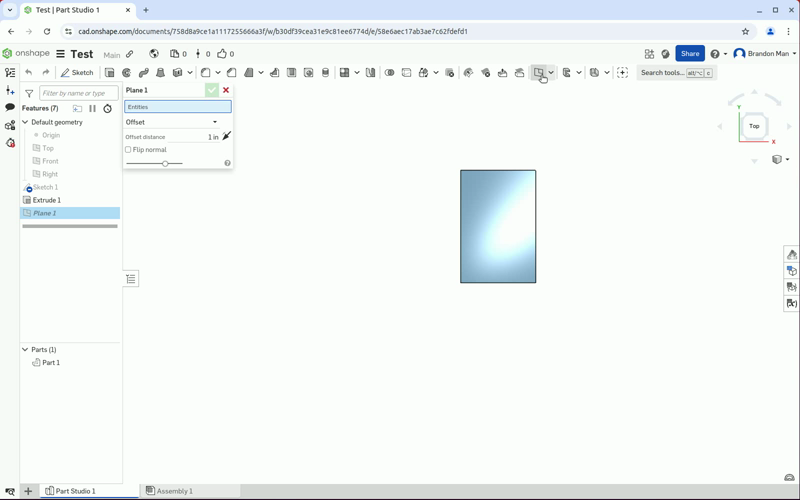
mouse_move(73, 150)
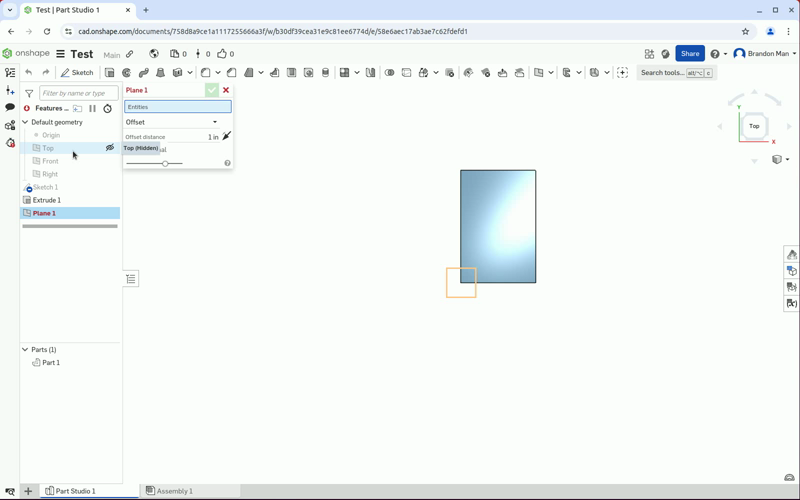
click(73, 150)
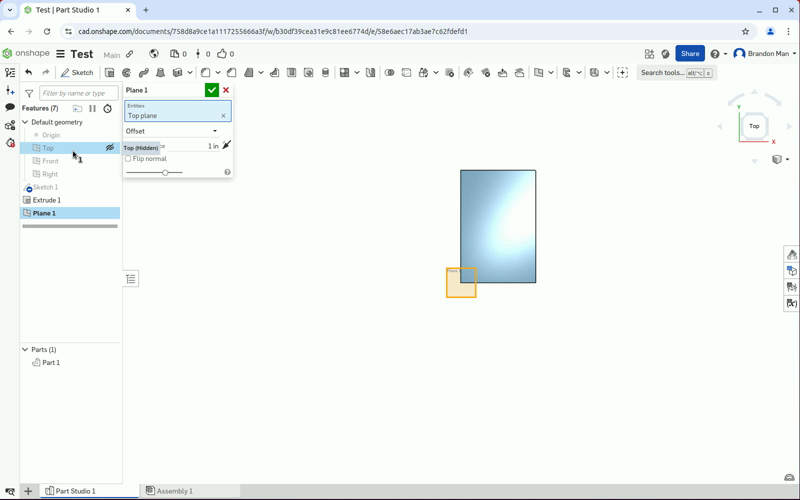
key(tab, 2)
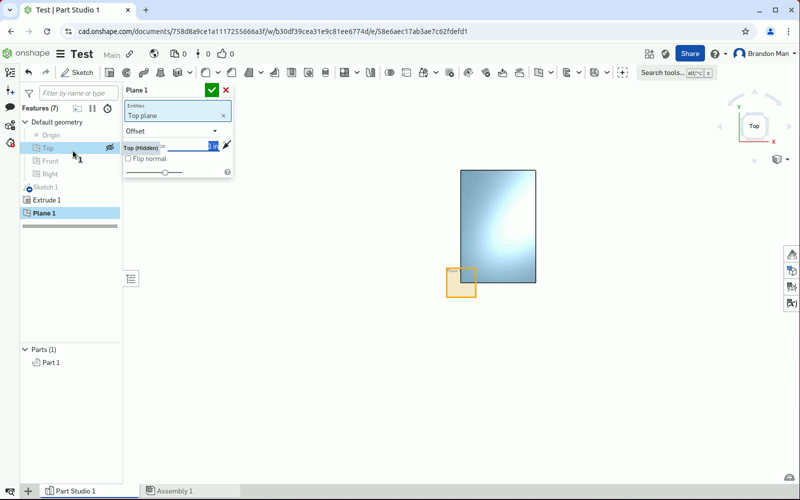
text(9.151)
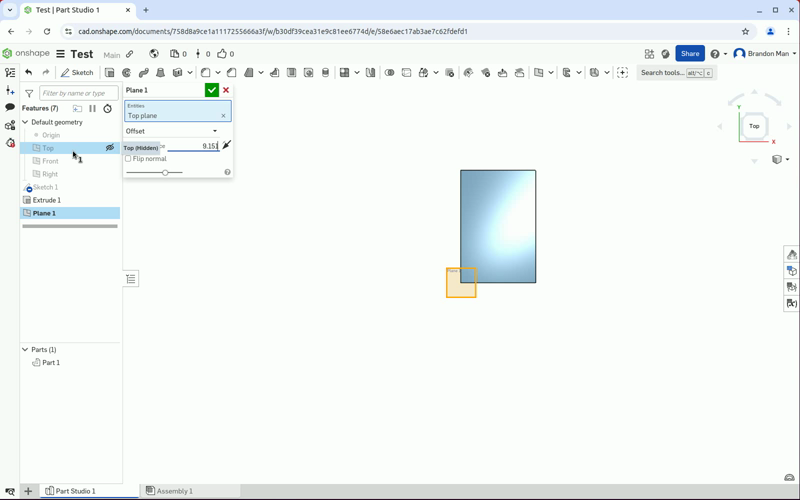
key(enter, 2)
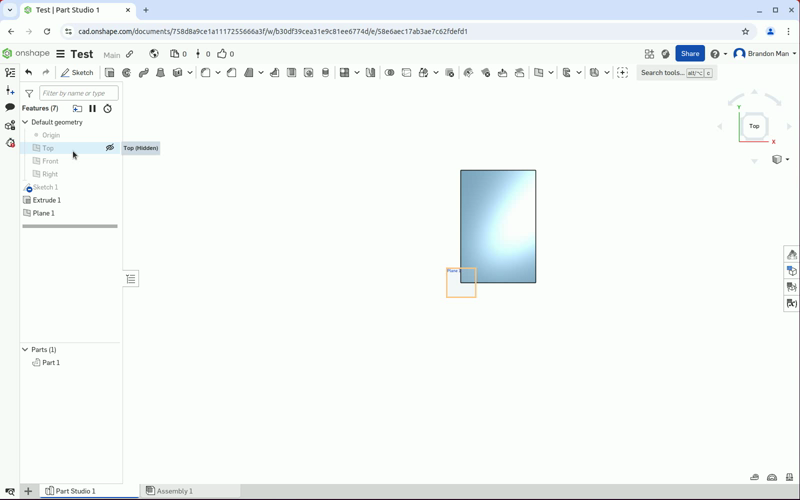
key(shift+s)
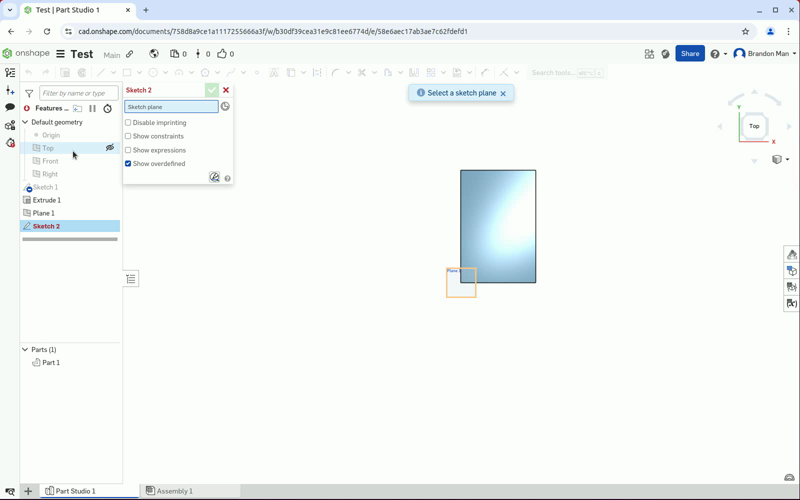
mouse_move(73, 215)
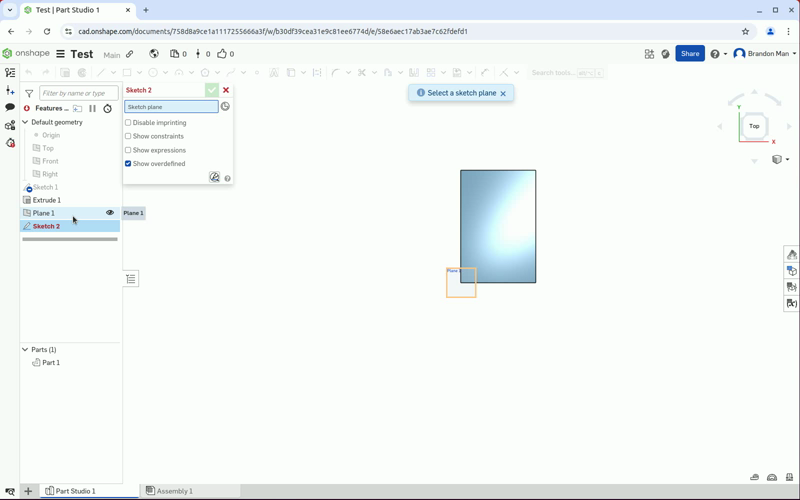
click(73, 215)
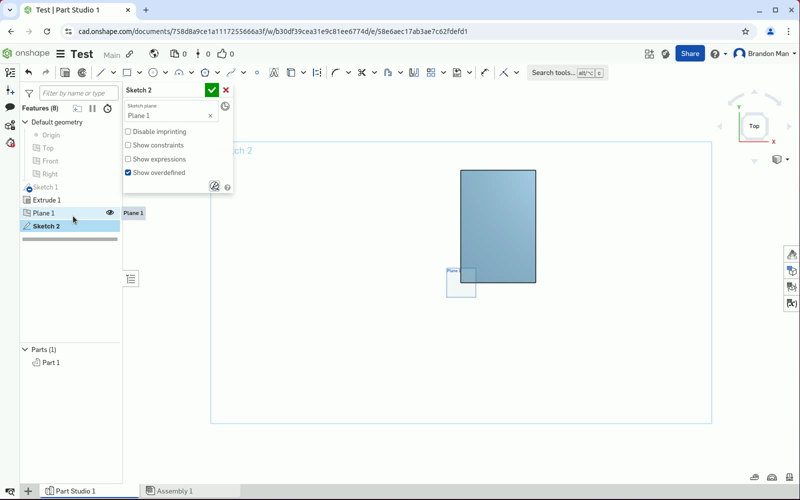
mouse_move(73, 352)
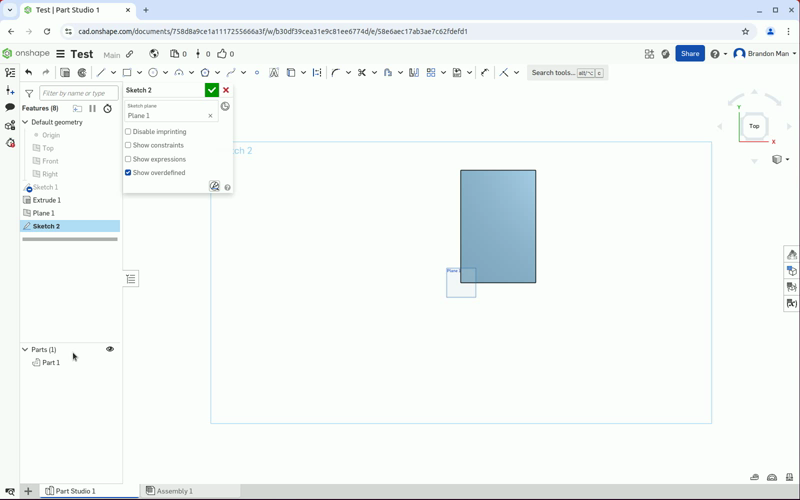
key(y)
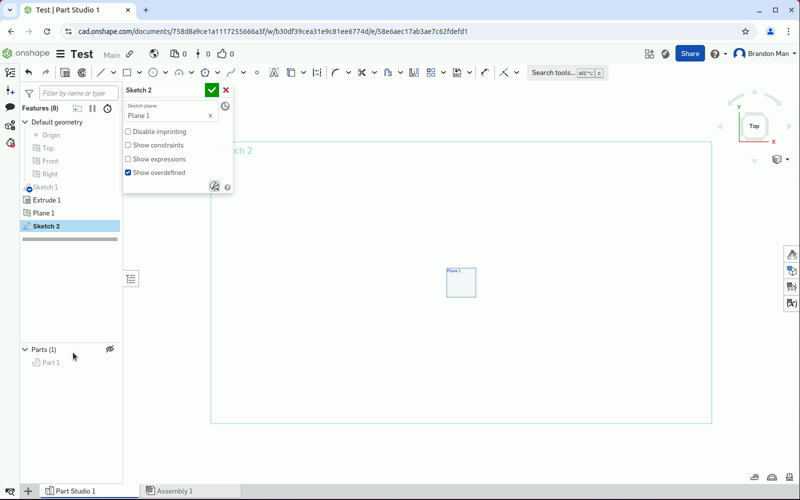
key(l)
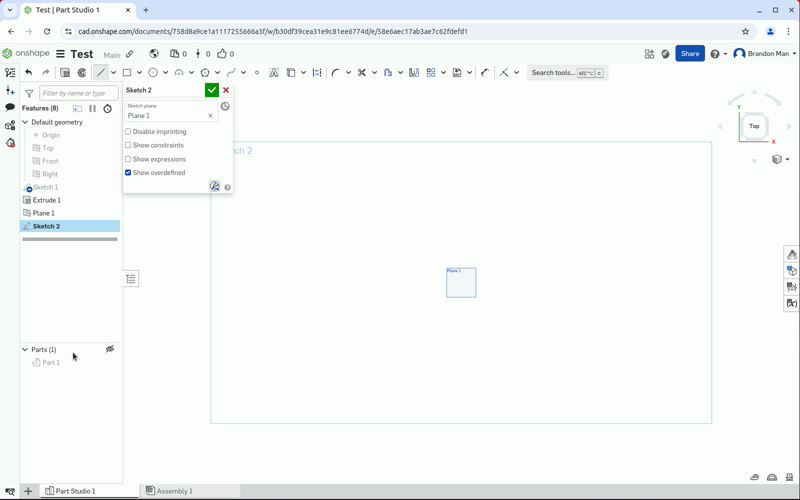
key_down(shift)
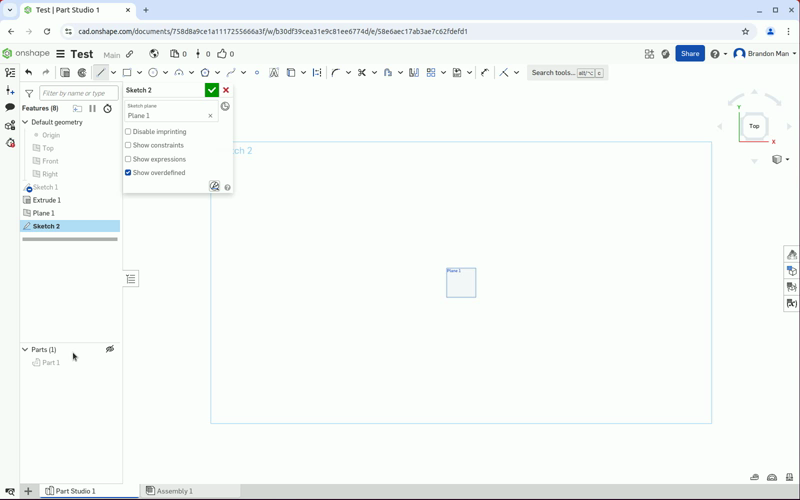
mouse_move(460, 282)
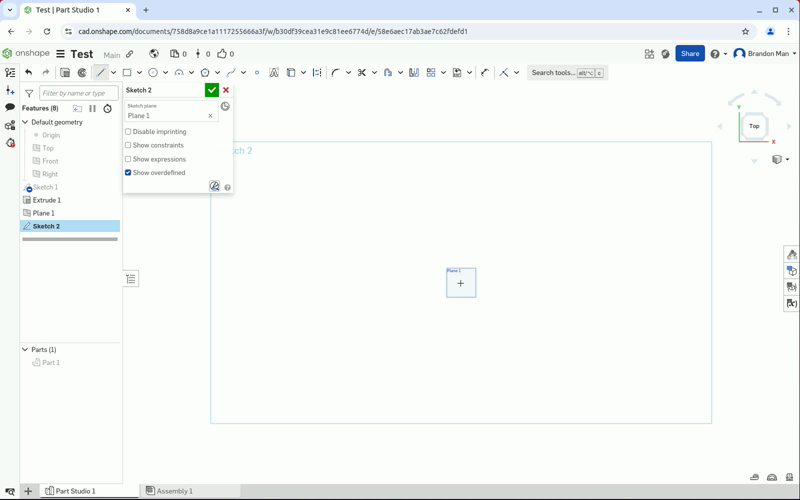
click(460, 282)
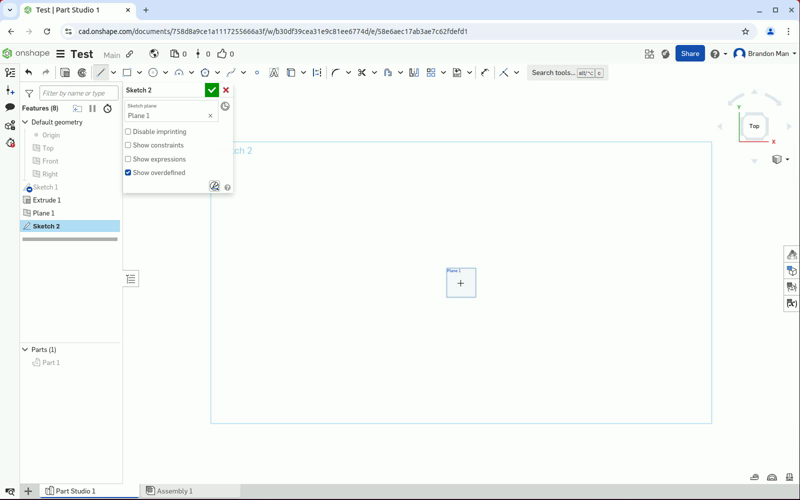
key_up(shift)
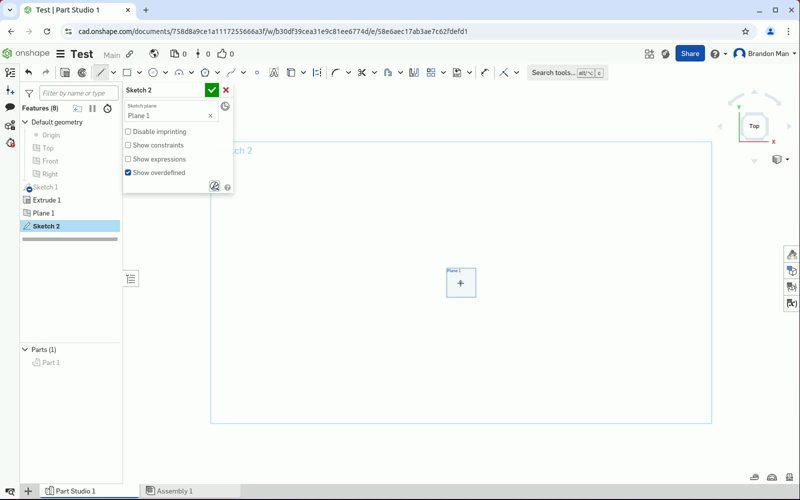
key_down(shift)
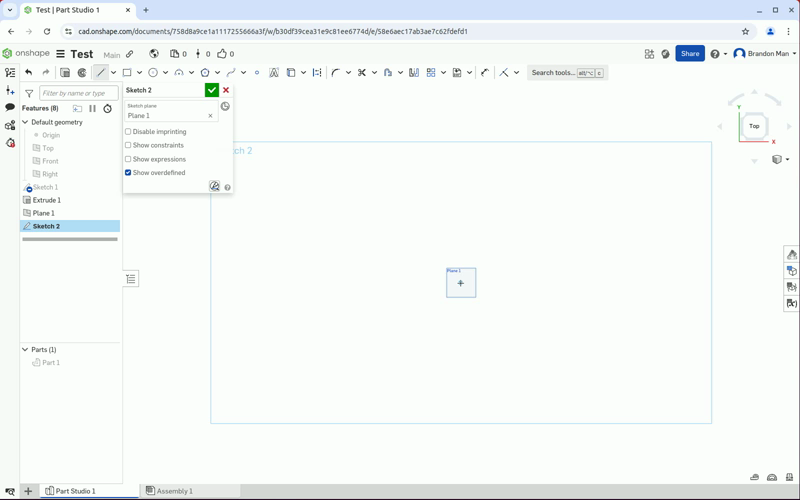
mouse_move(490, 282)
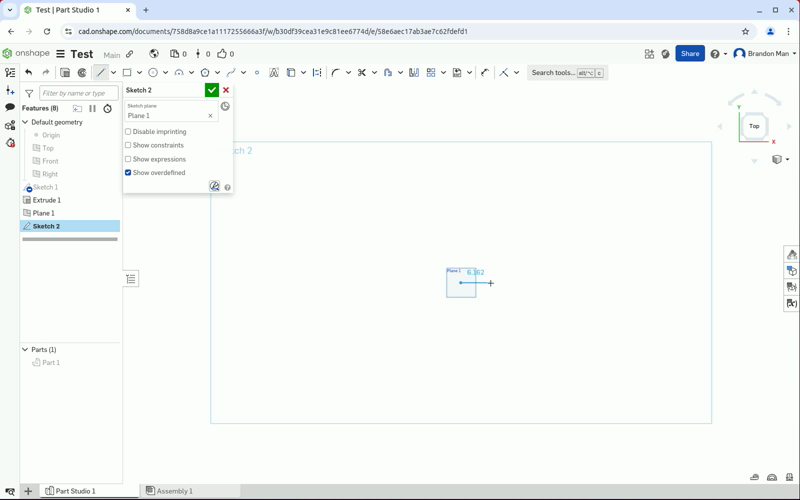
mouse_move(483, 282)
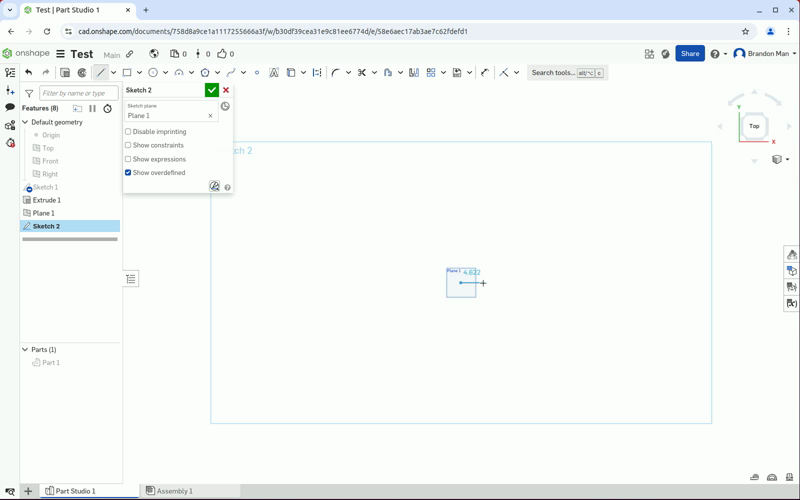
click(483, 282)
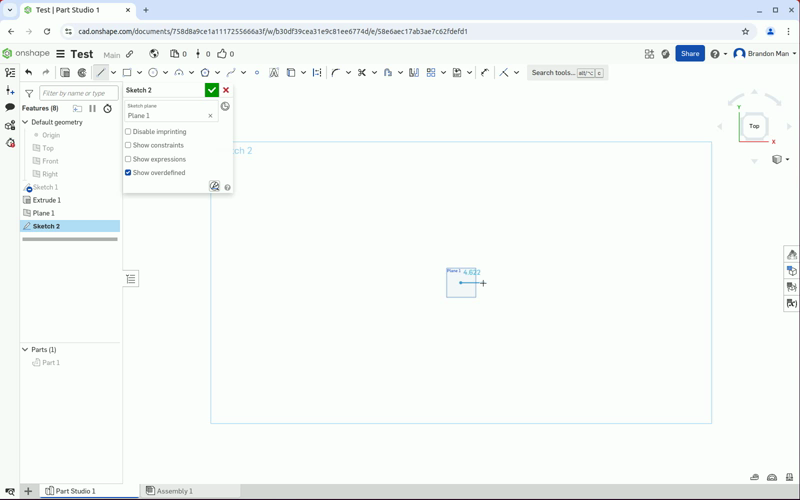
key_up(shift)
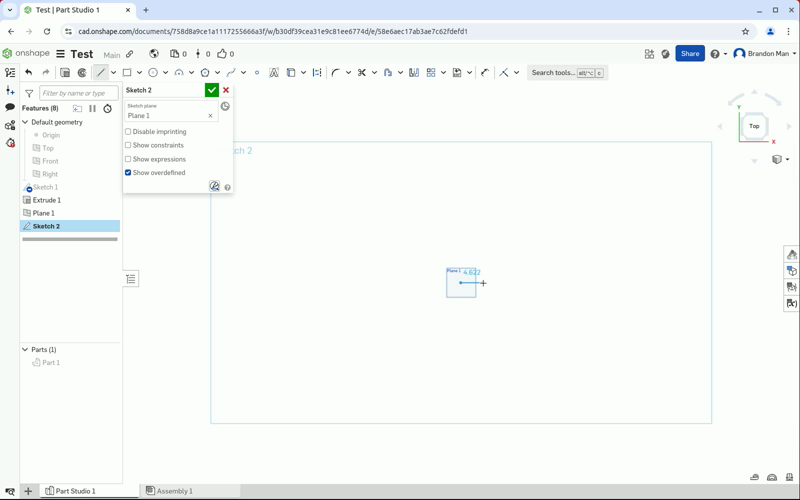
key_down(shift)
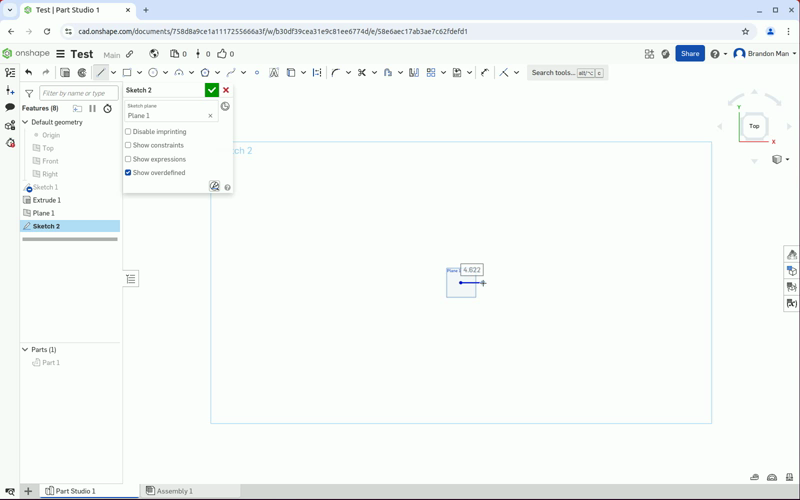
mouse_move(483, 170)
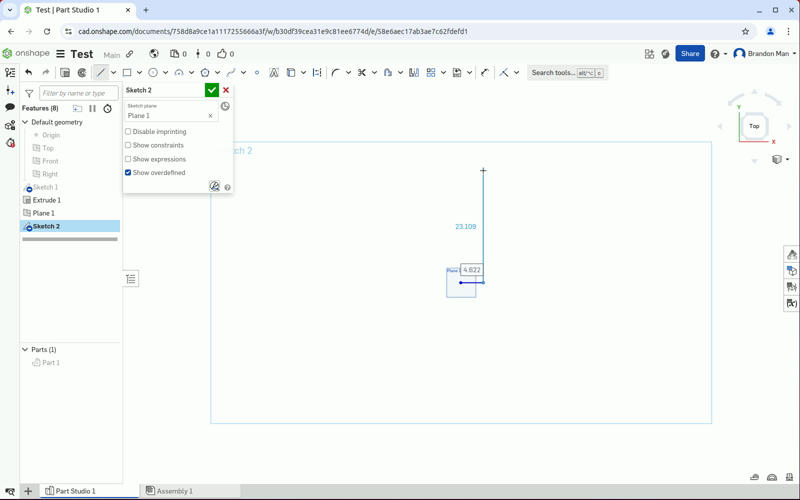
click(483, 170)
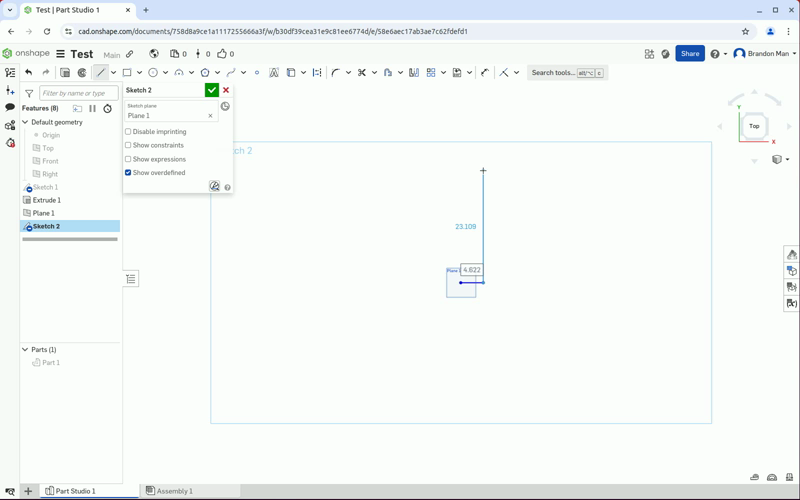
key_up(shift)
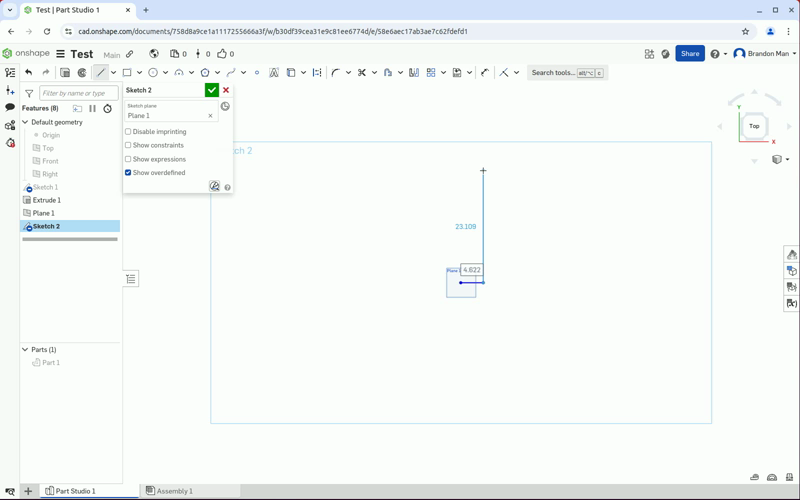
key_down(shift)
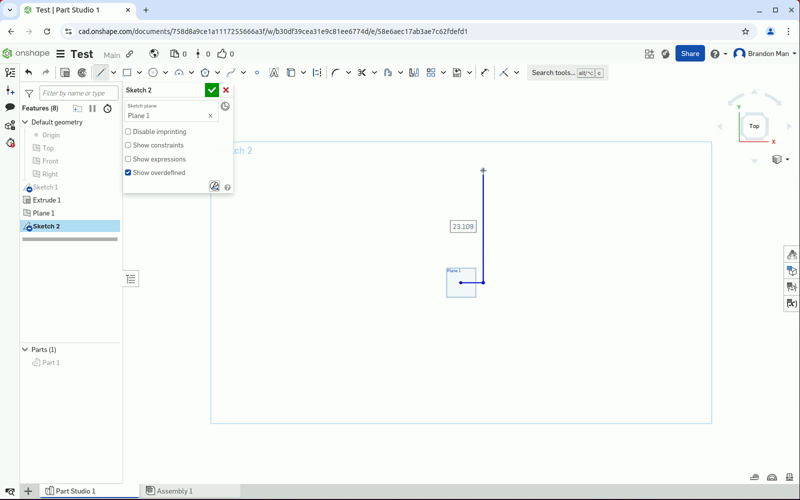
mouse_move(513, 170)
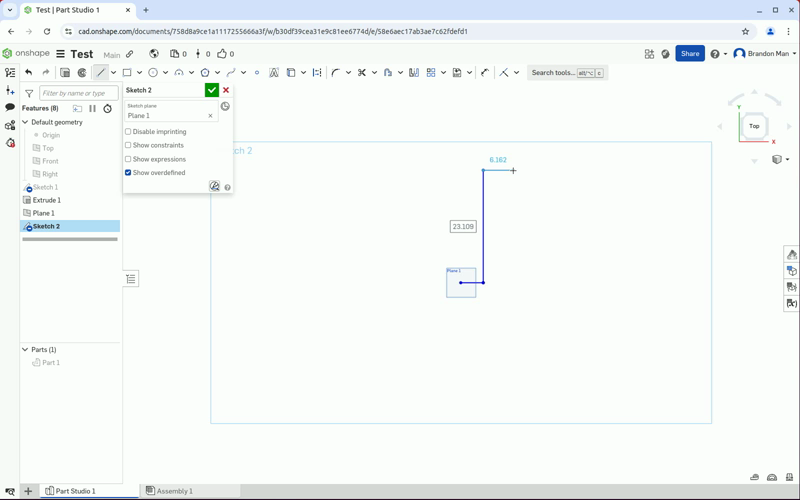
mouse_move(460, 170)
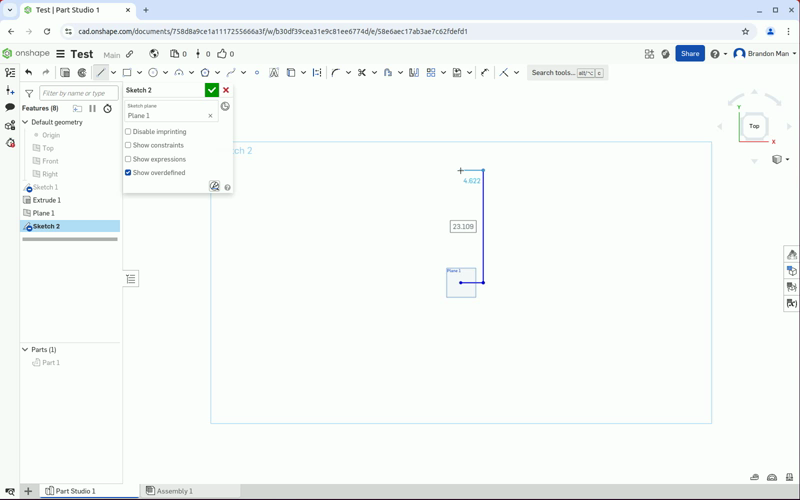
click(460, 170)
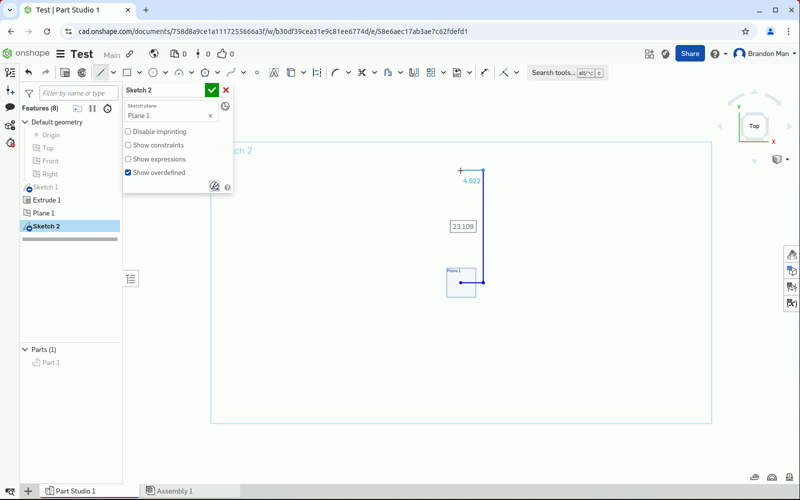
key_up(shift)
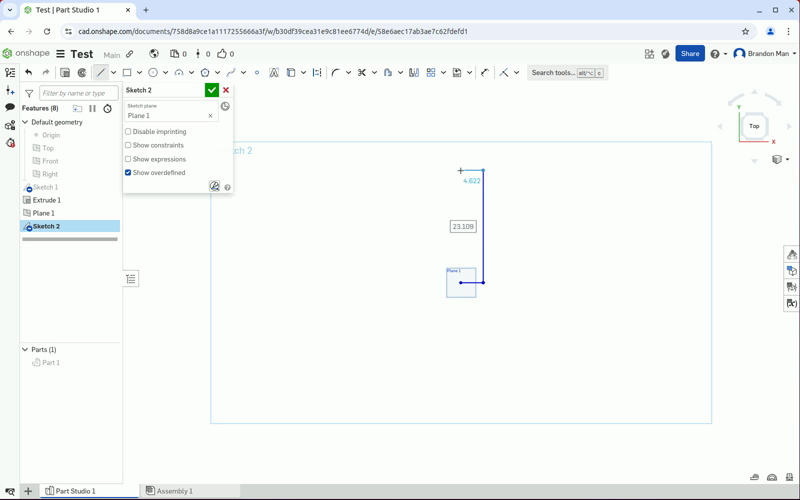
key_down(shift)
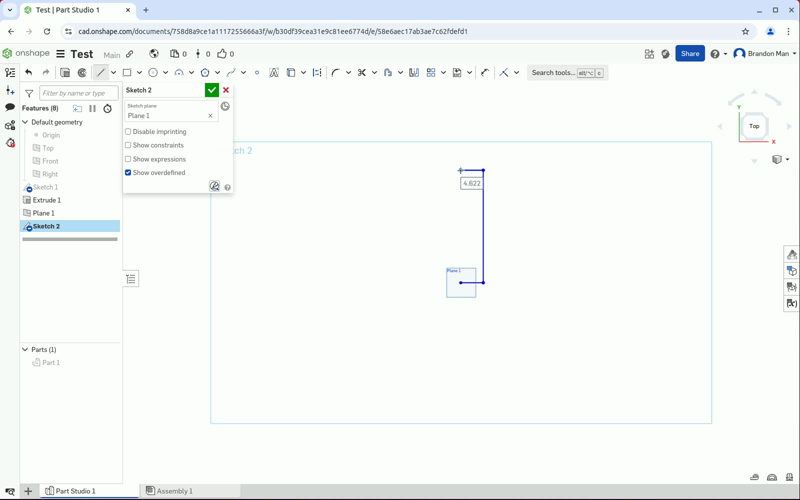
mouse_move(460, 282)
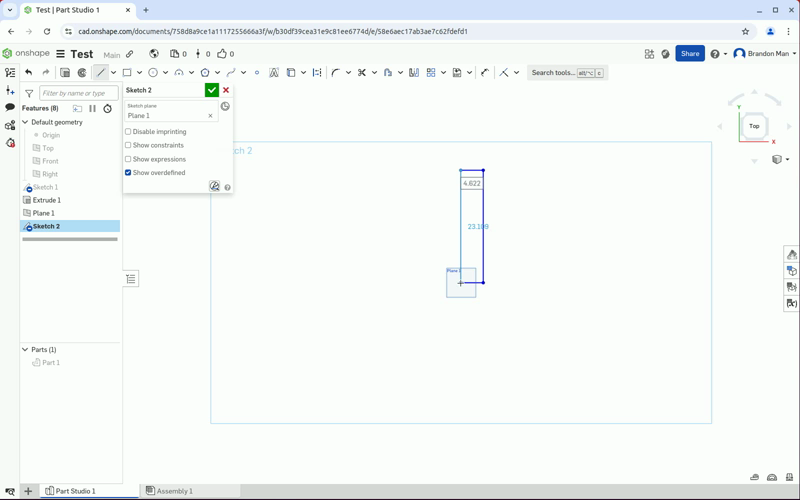
key_up(shift)
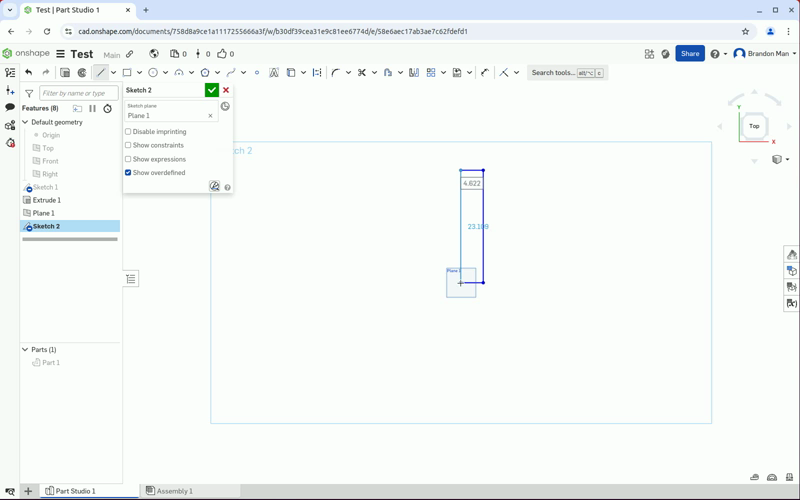
click(460, 282)
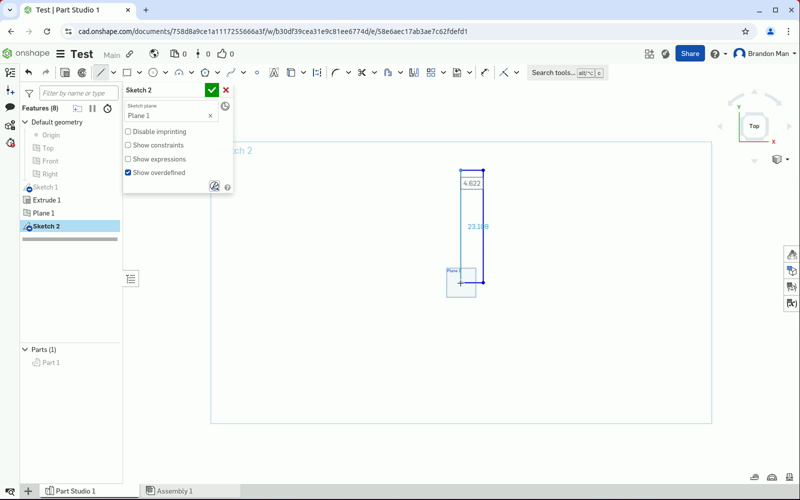
key(esc)
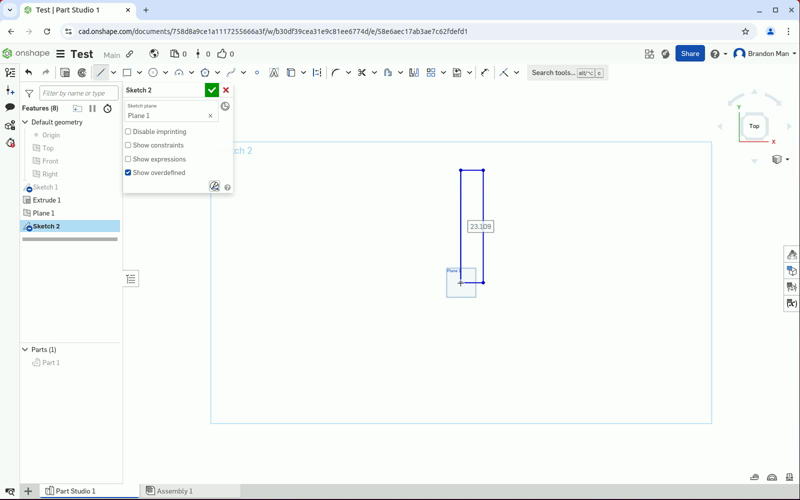
mouse_move(467, 243)
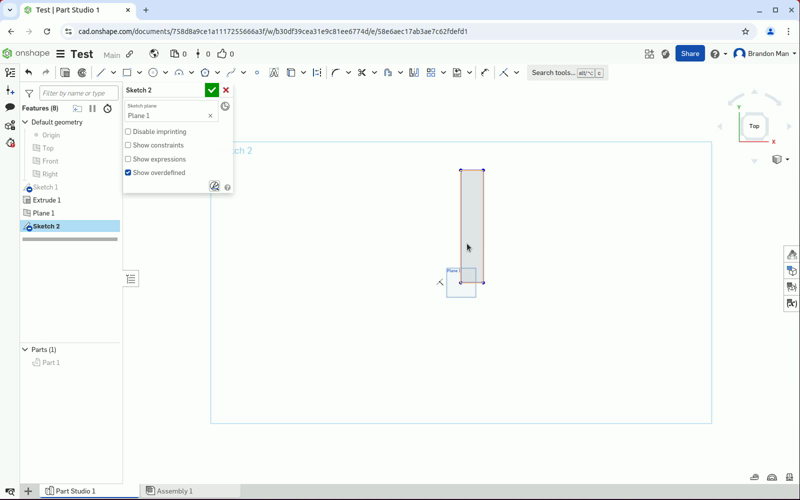
click(467, 243)
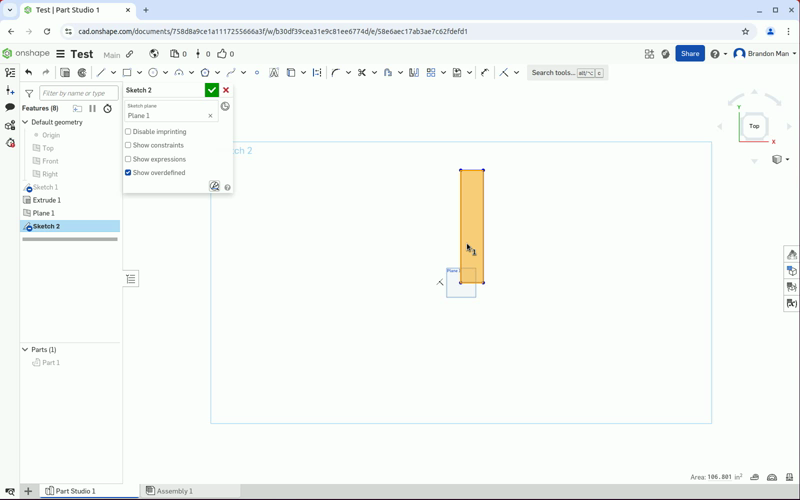
mouse_move(73, 352)
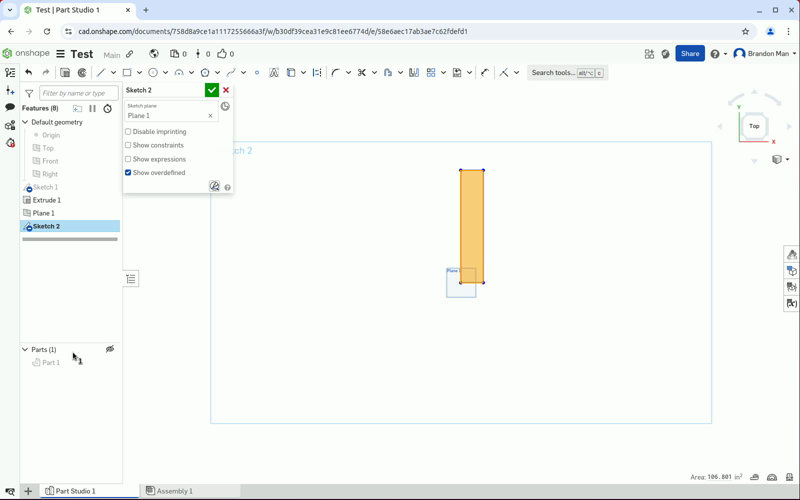
key(shift+y)
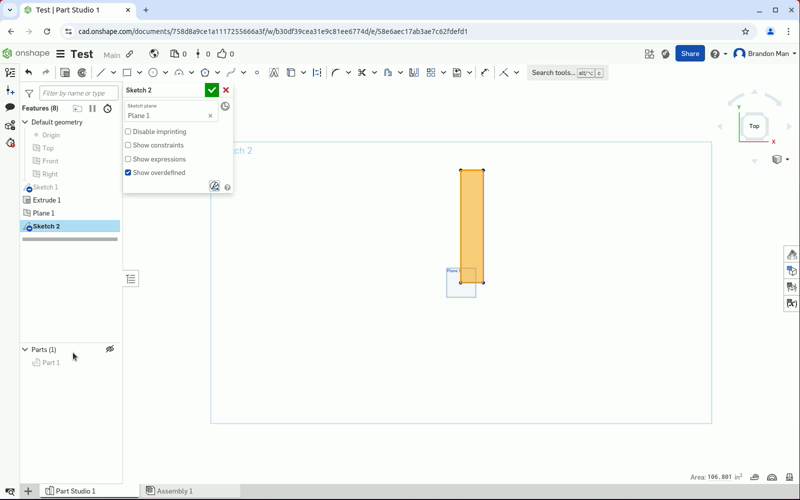
key(shift+e)
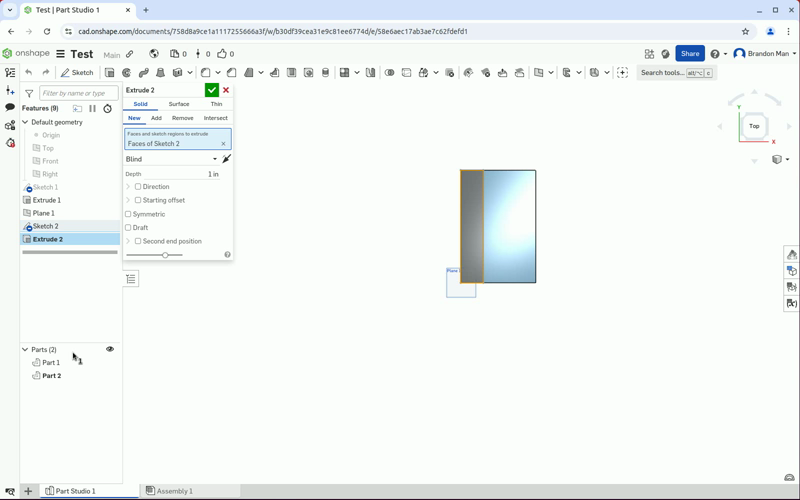
mouse_move(143, 106)
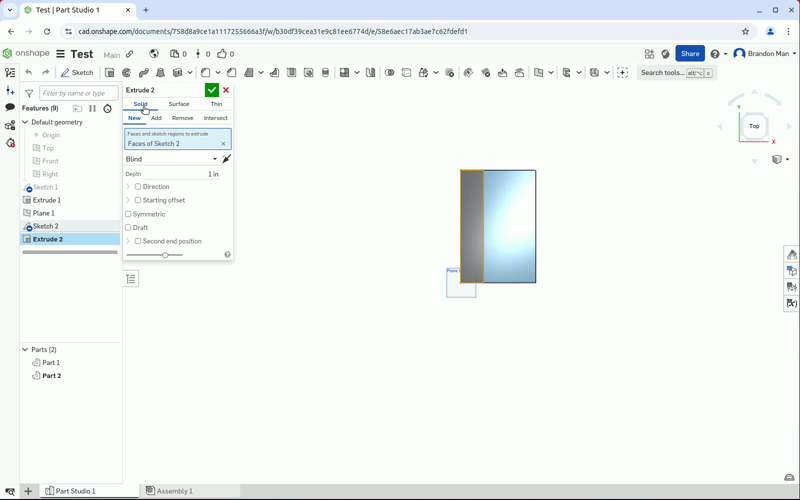
click(143, 106)
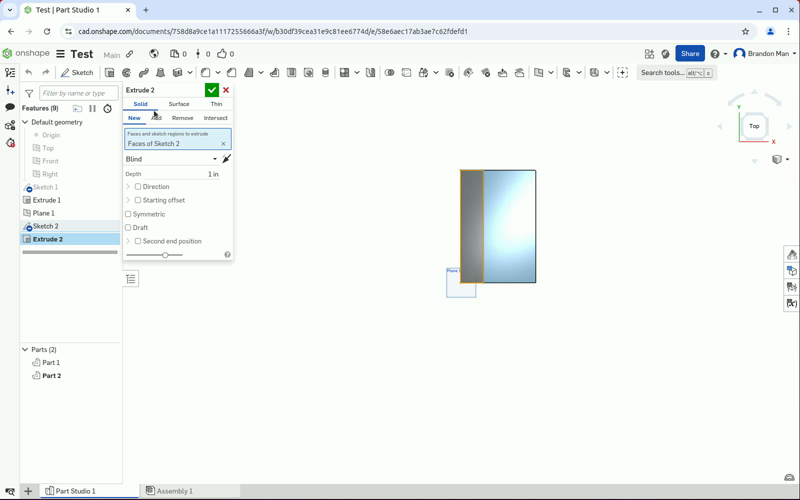
mouse_move(186, 120)
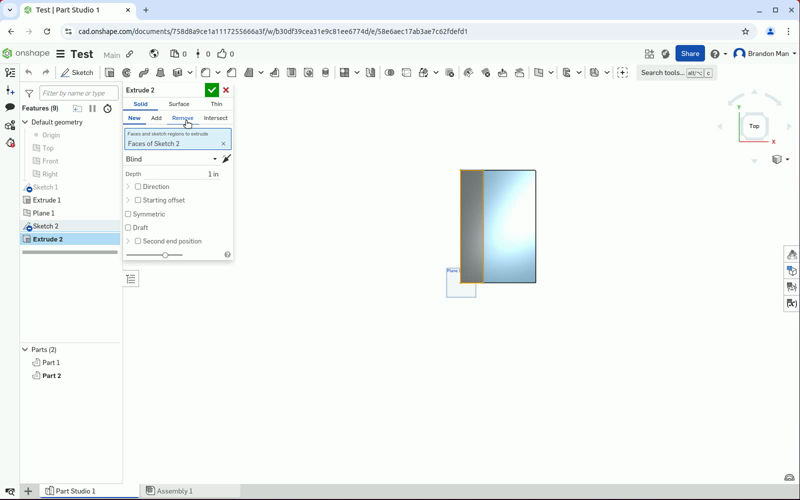
click(186, 120)
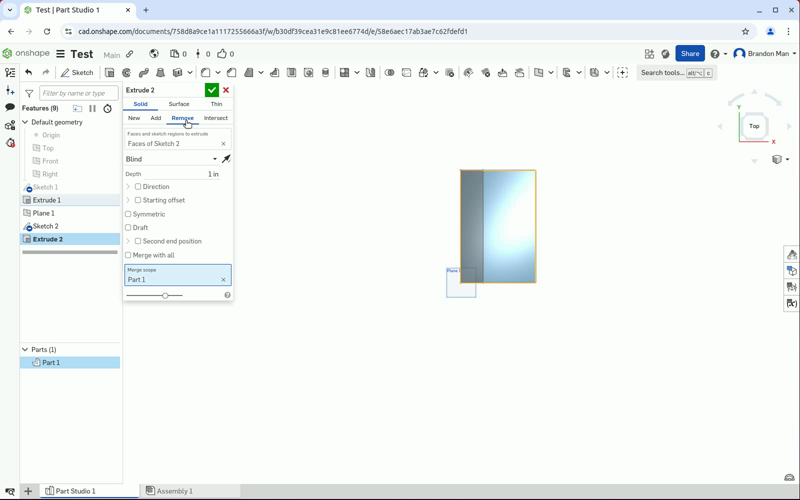
key(tab, 4)
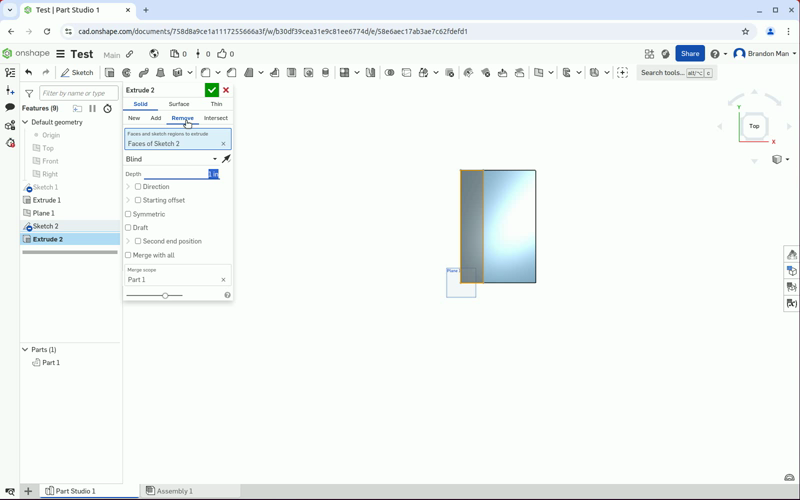
text(4.574)
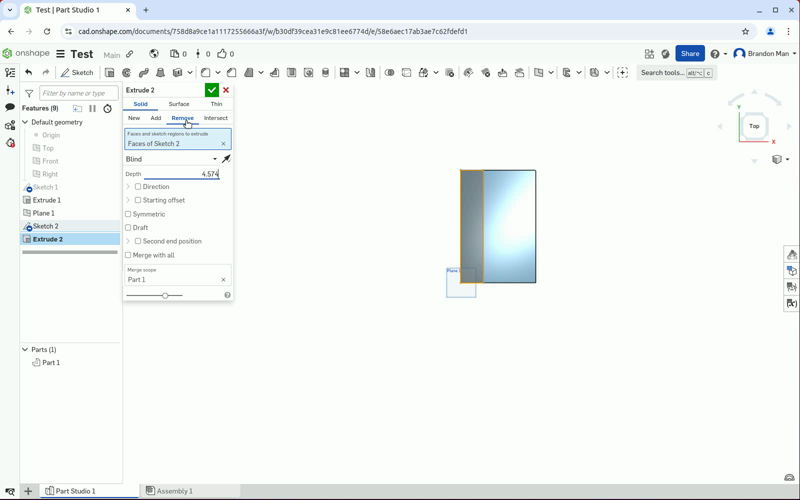
key(tab, 6)
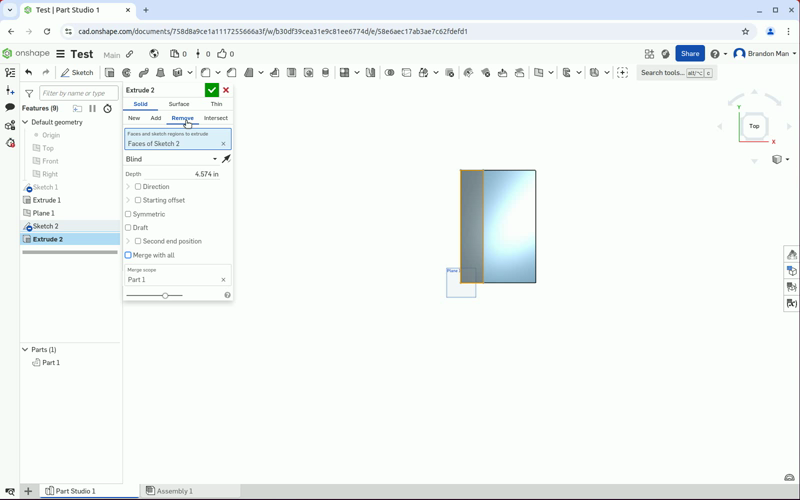
key(space)
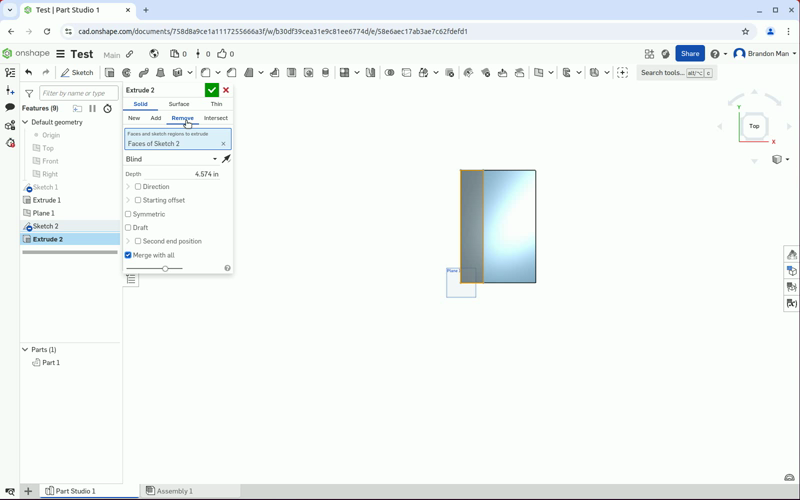
key(enter)
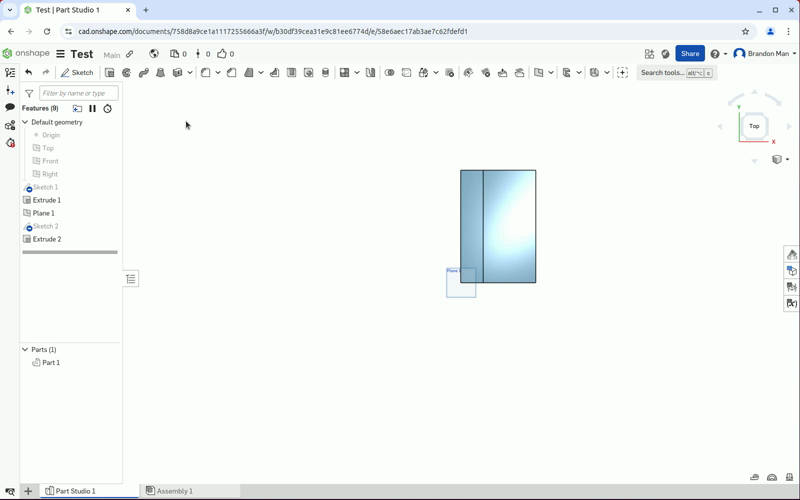
key(shift+h)
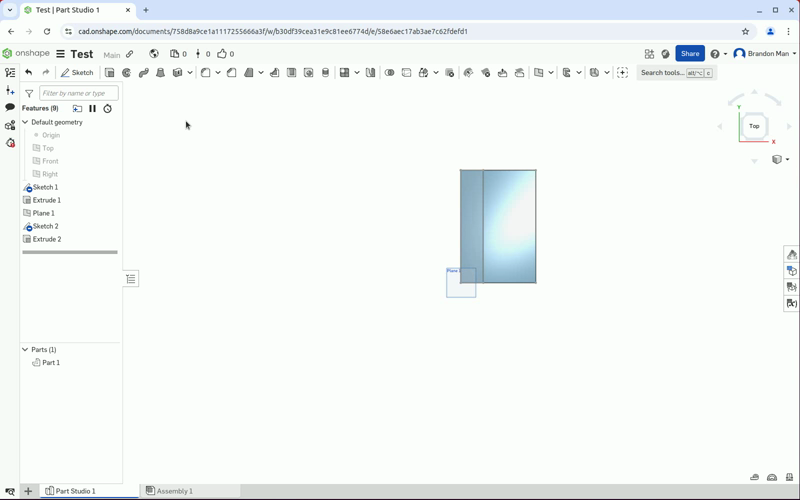
key(shift+h)
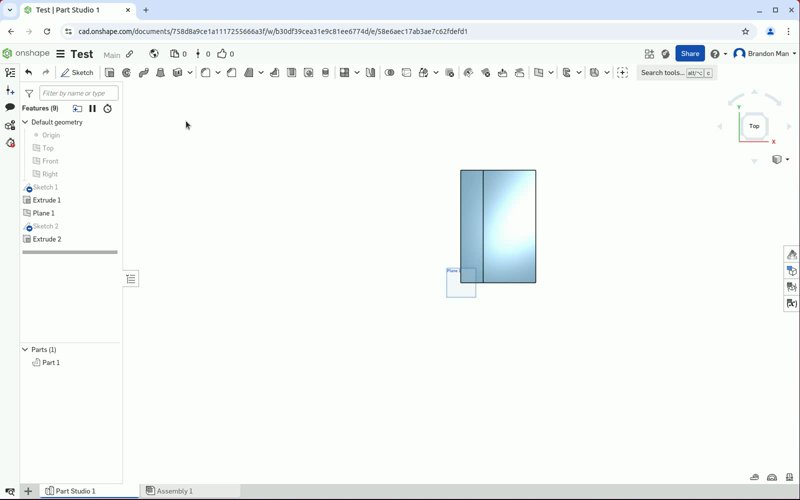
mouse_move(73, 189)
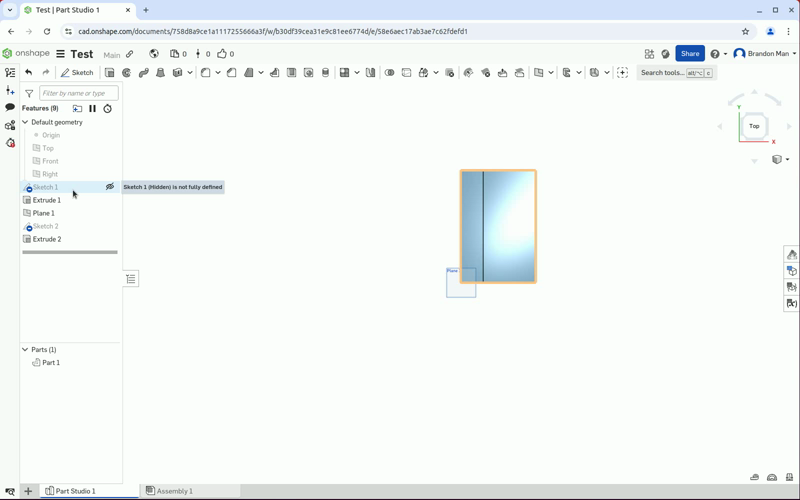
click(73, 189)
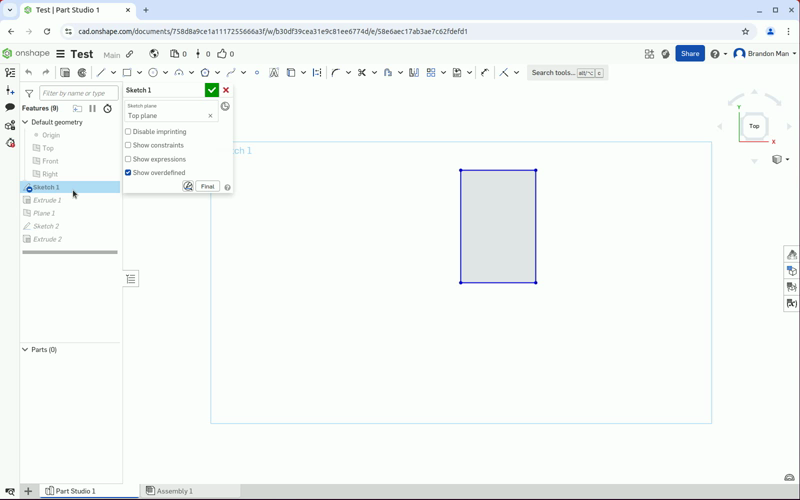
mouse_move(229, 92)
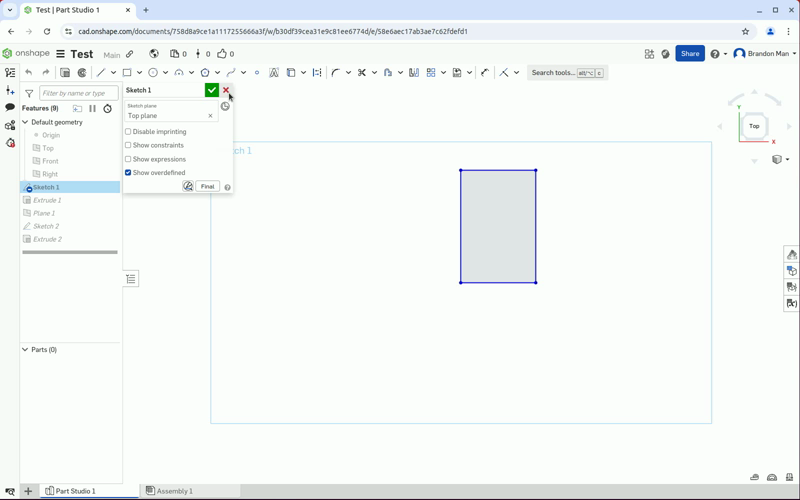
click(229, 92)
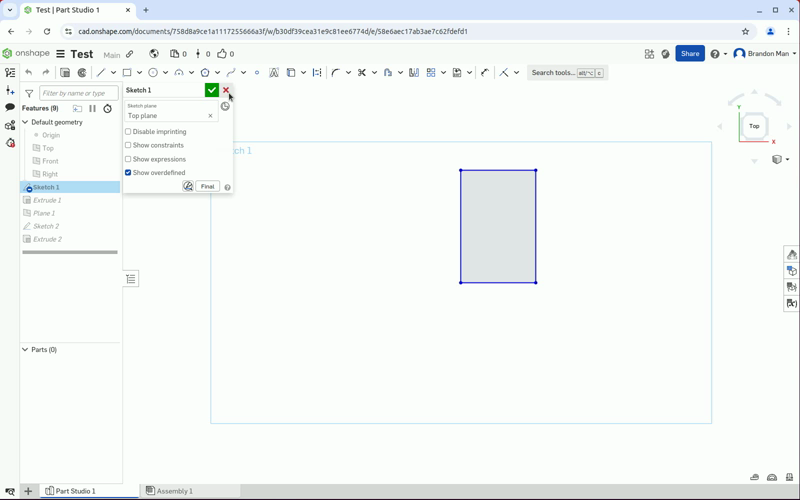
key(shift+s)
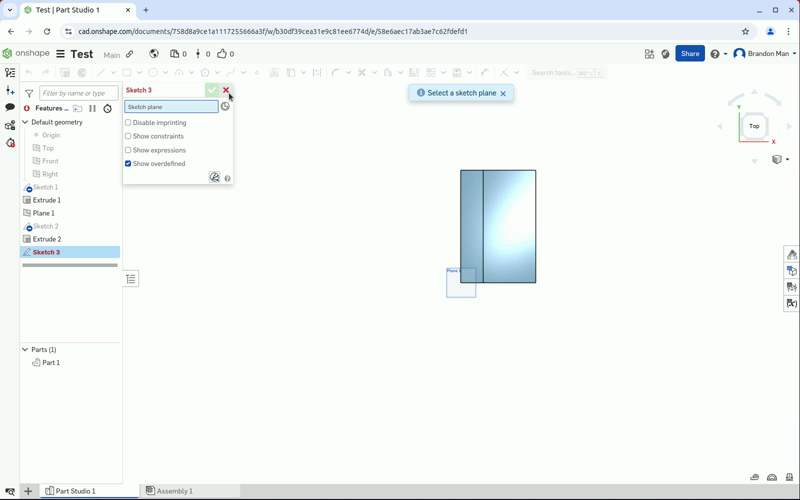
mouse_move(73, 215)
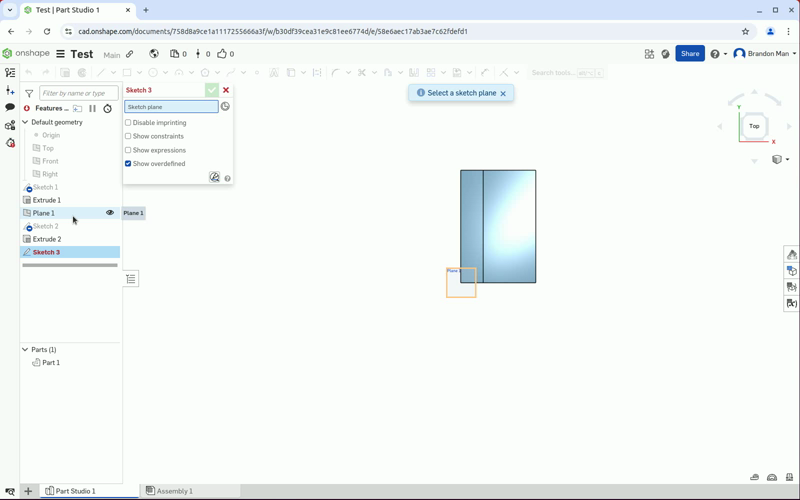
click(73, 215)
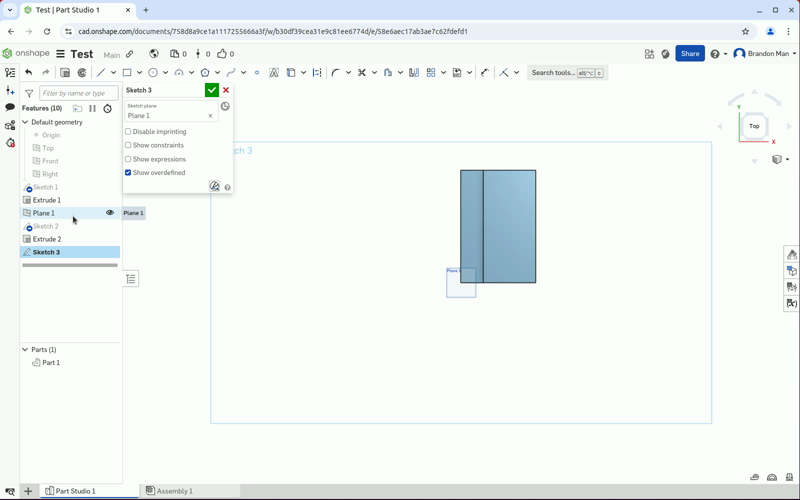
mouse_move(73, 352)
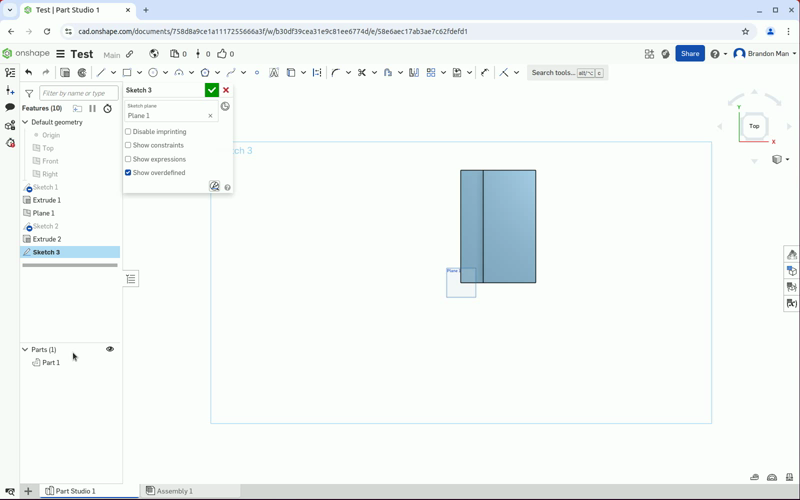
key(y)
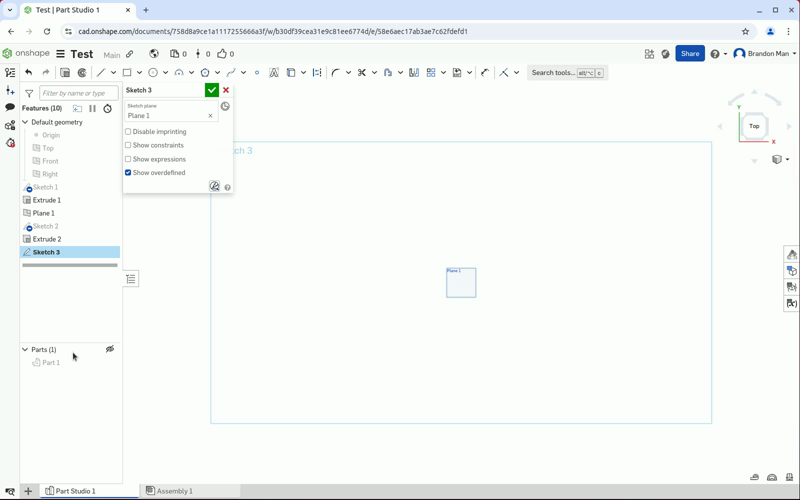
key(c)
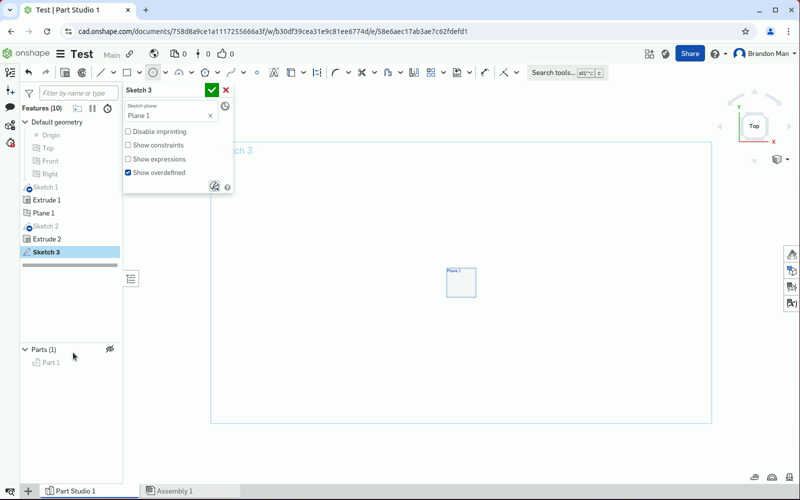
key_down(shift)
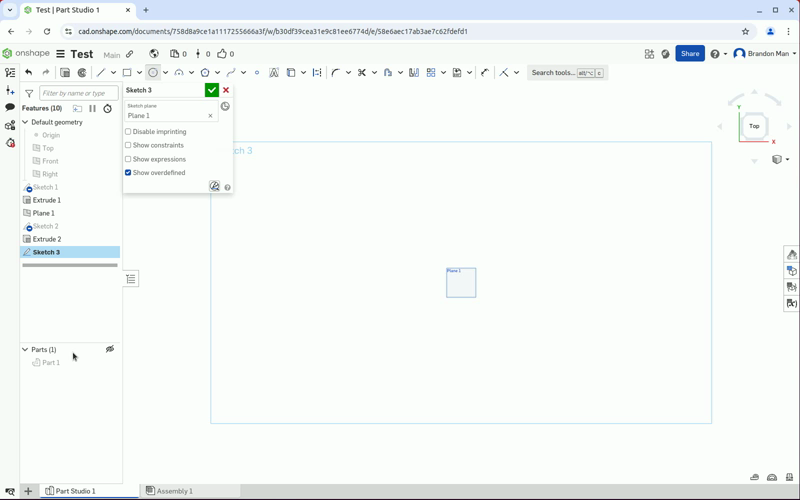
mouse_move(510, 226)
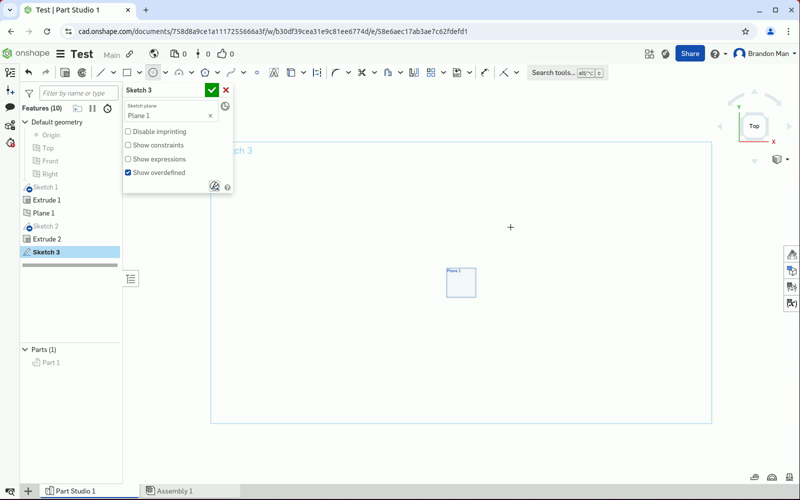
click(510, 226)
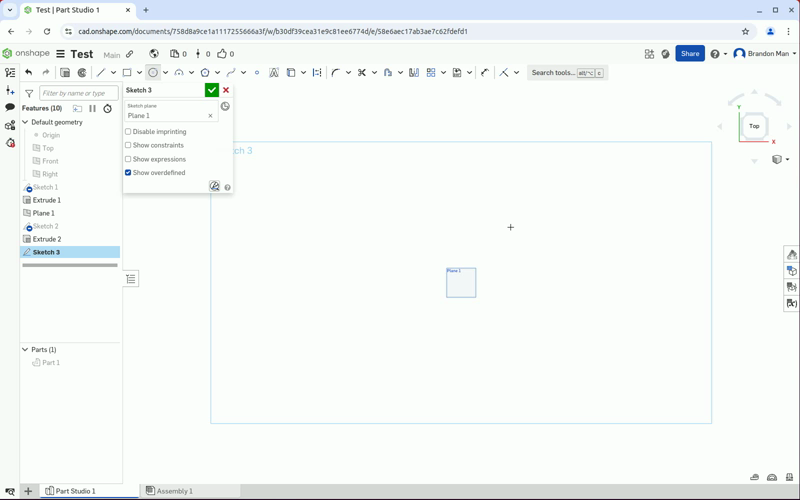
key_up(shift)
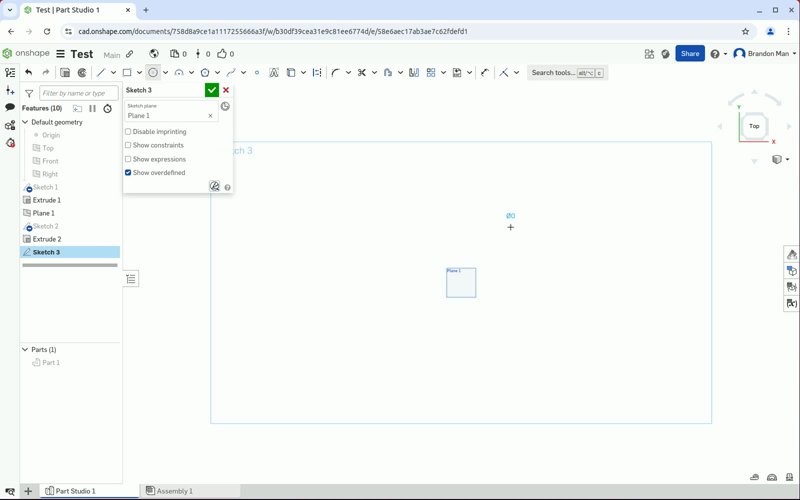
mouse_move(526, 226)
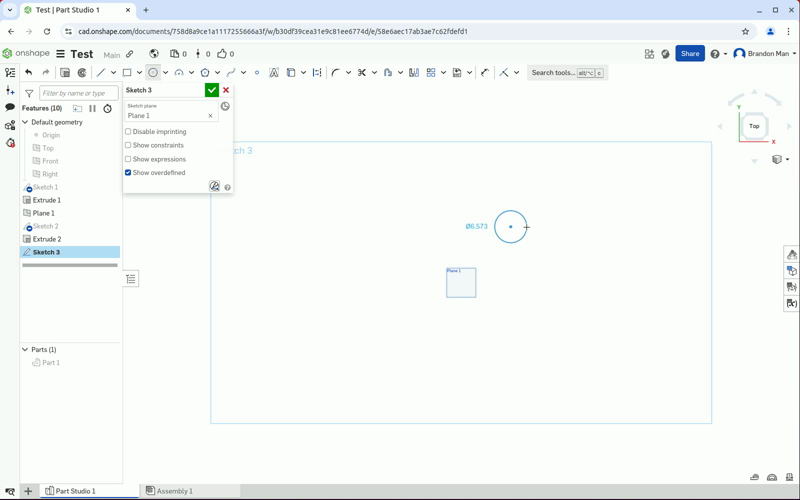
click(526, 226)
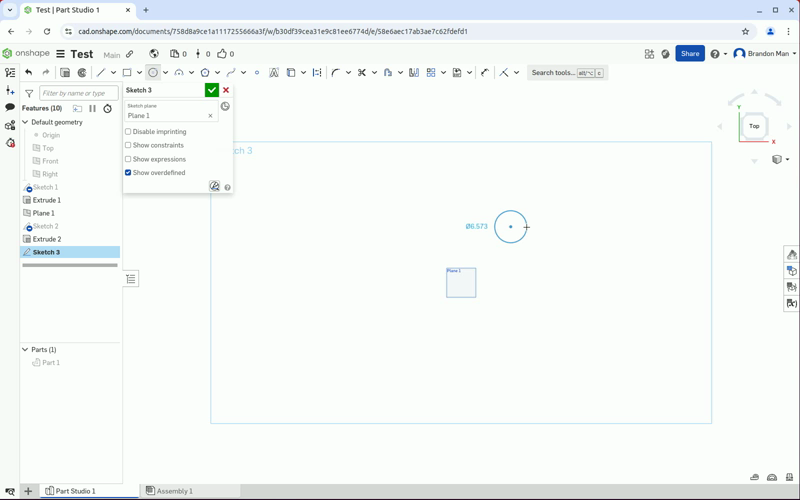
key(esc)
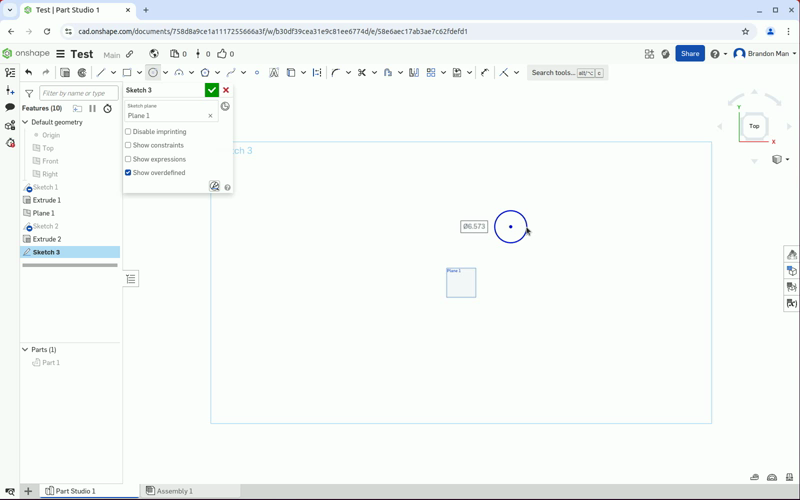
mouse_move(501, 235)
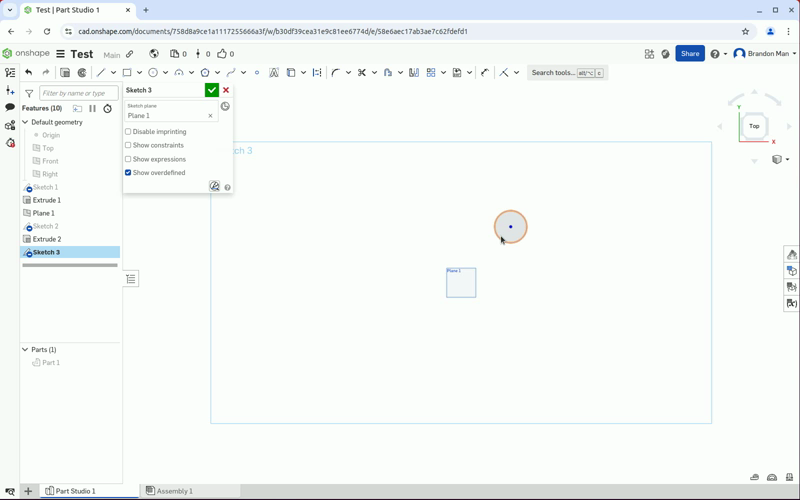
scroll(6)
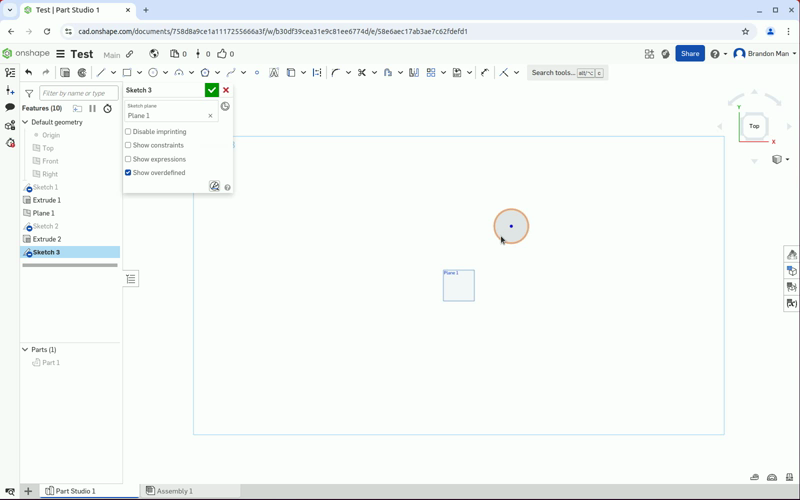
scroll(6)
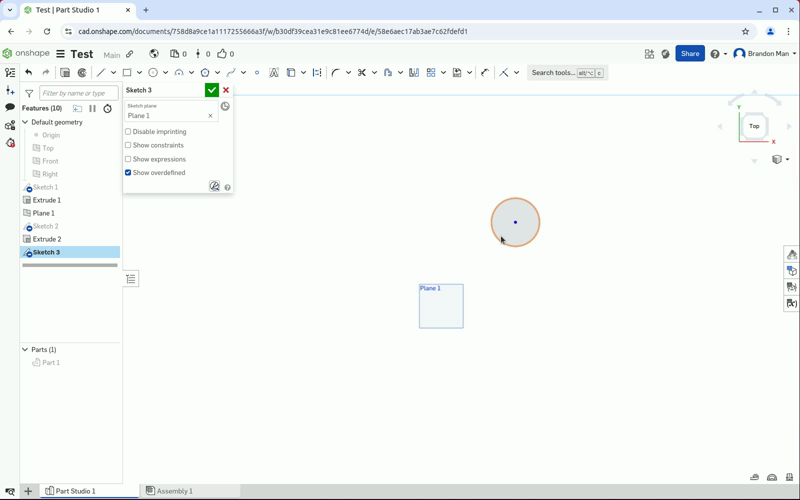
scroll(6)
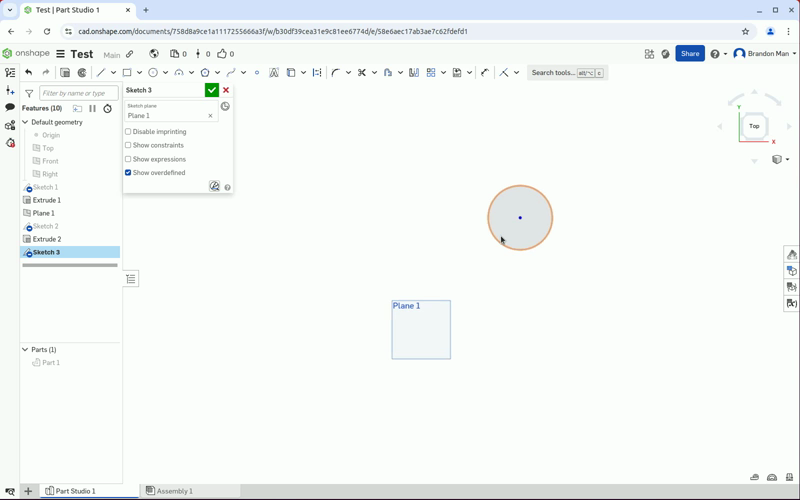
scroll(6)
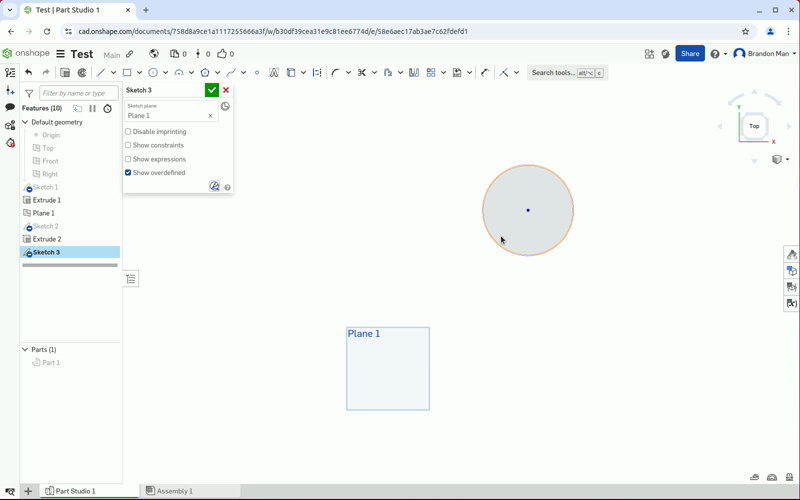
scroll(6)
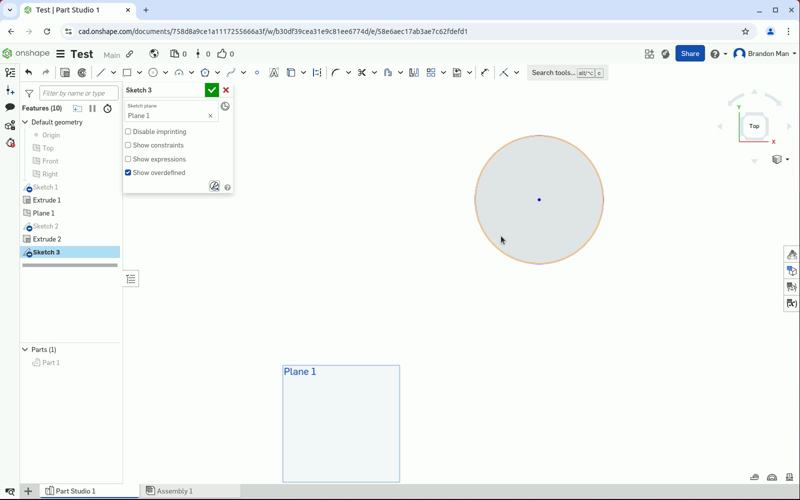
scroll(6)
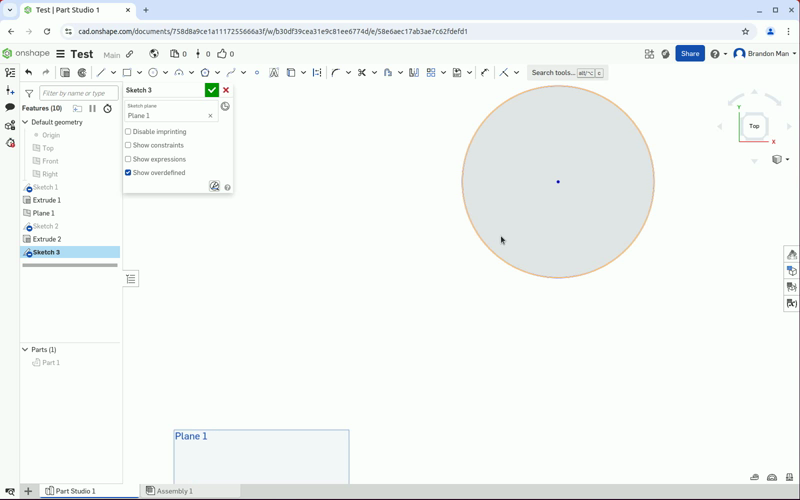
scroll(6)
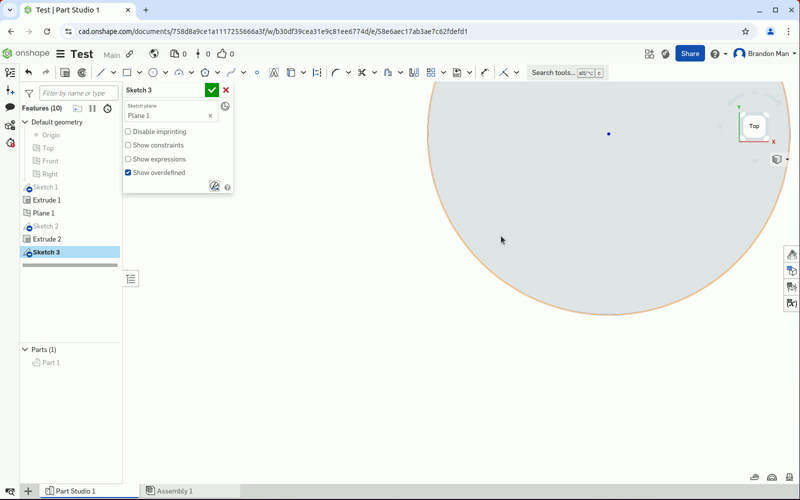
click(501, 235)
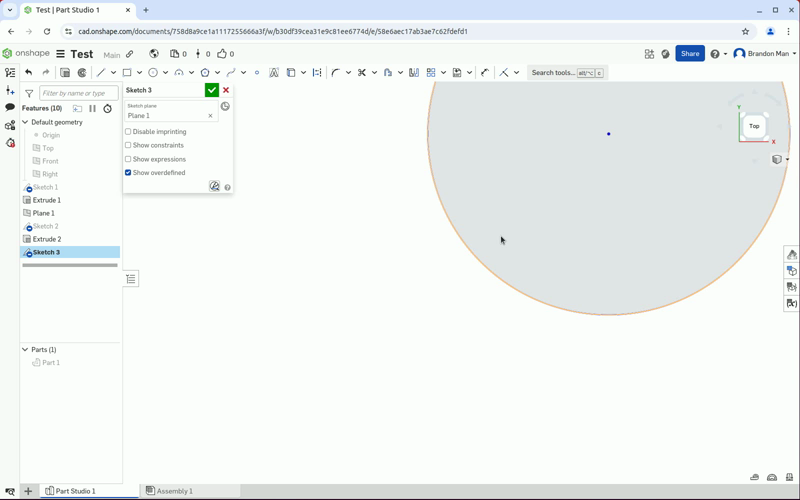
scroll(-6)
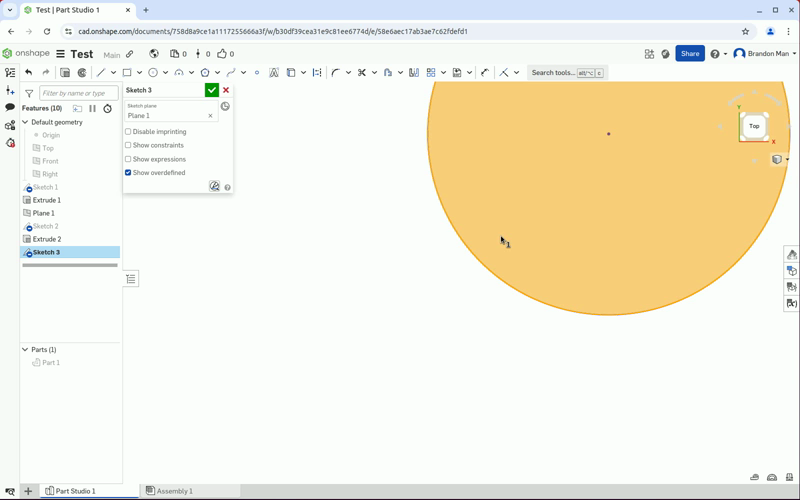
scroll(-6)
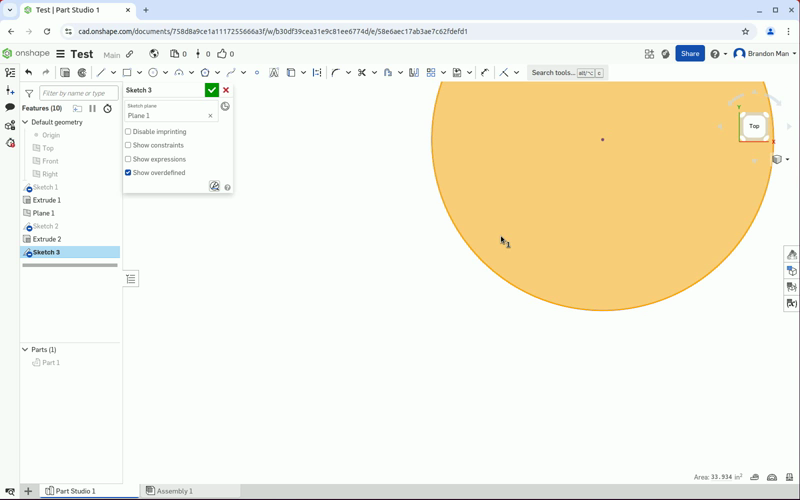
scroll(-6)
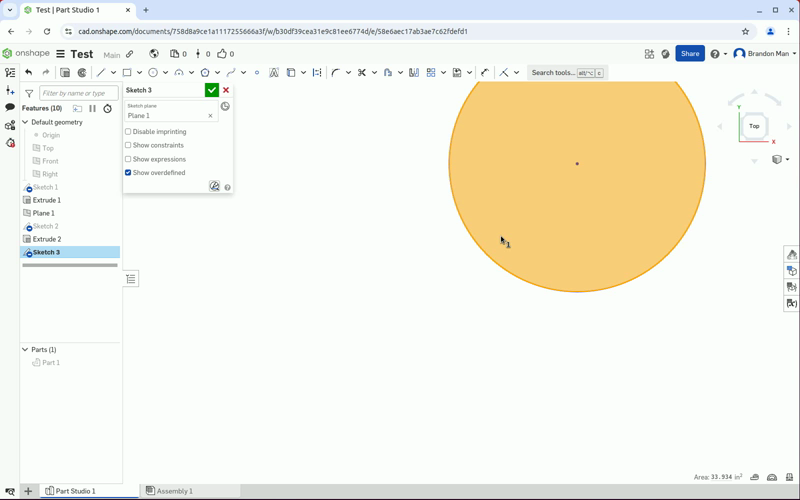
scroll(-6)
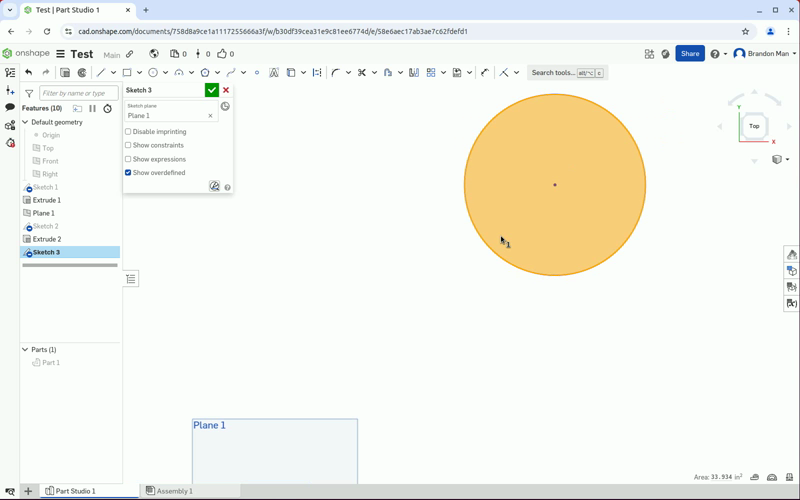
scroll(-6)
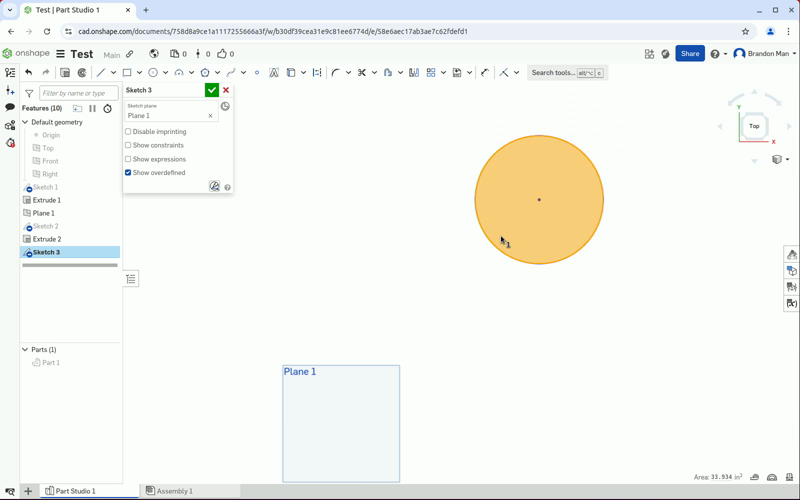
scroll(-6)
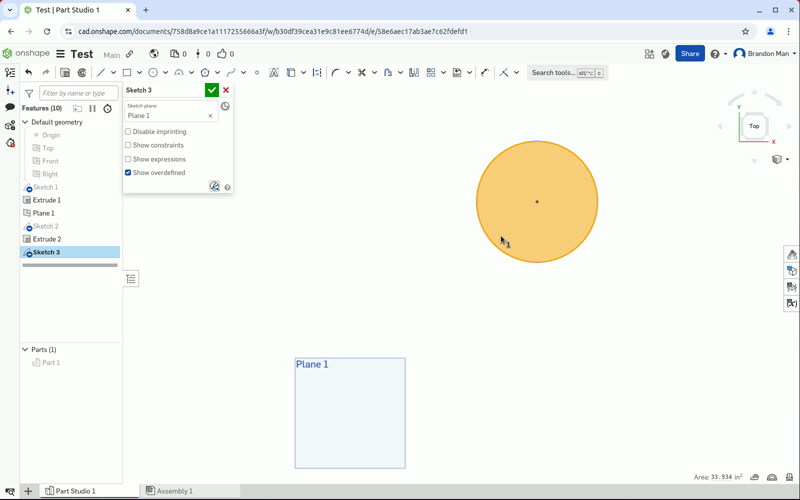
scroll(-6)
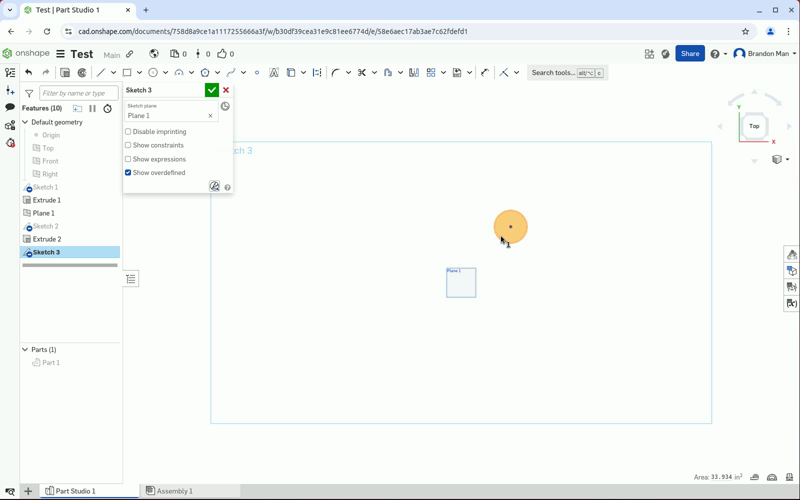
mouse_move(73, 352)
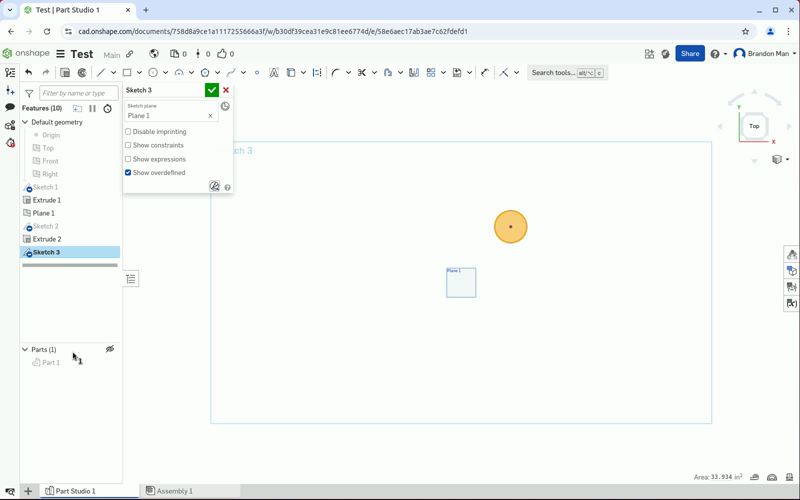
key(shift+y)
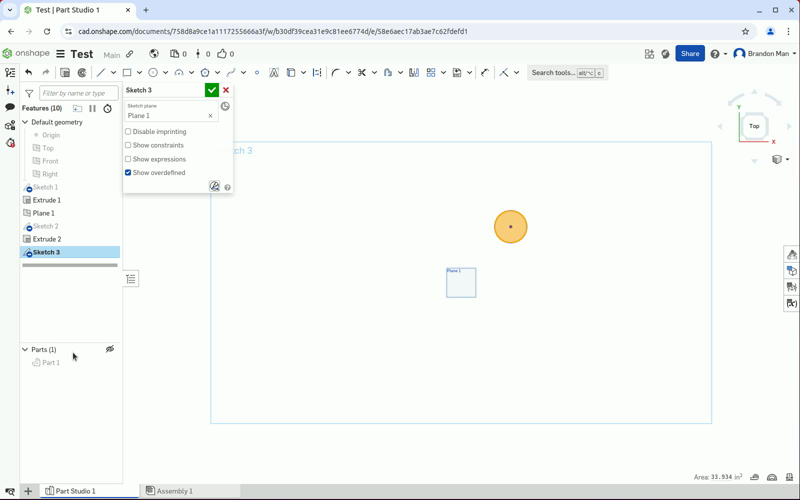
key(shift+e)
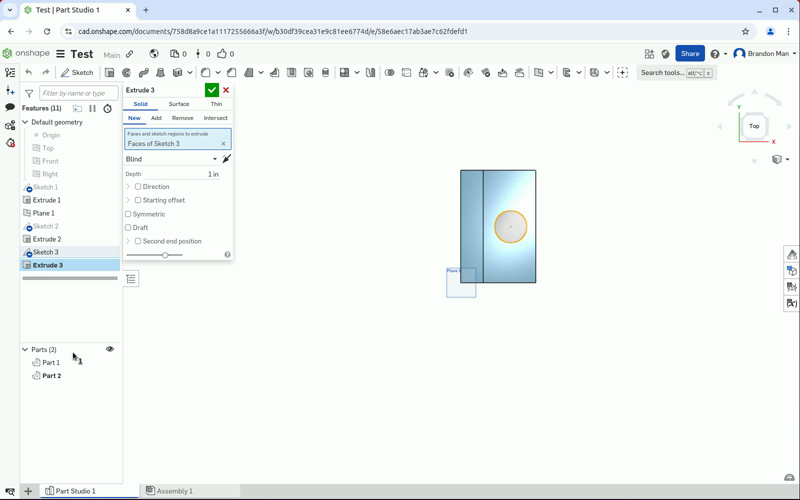
mouse_move(143, 106)
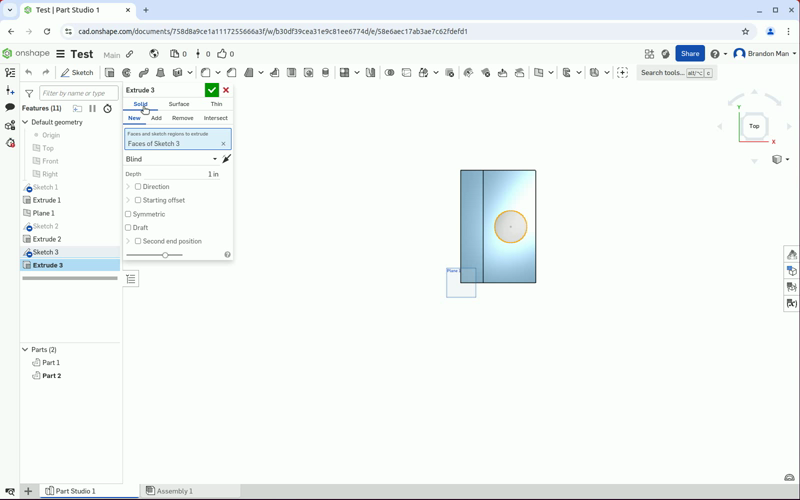
click(143, 106)
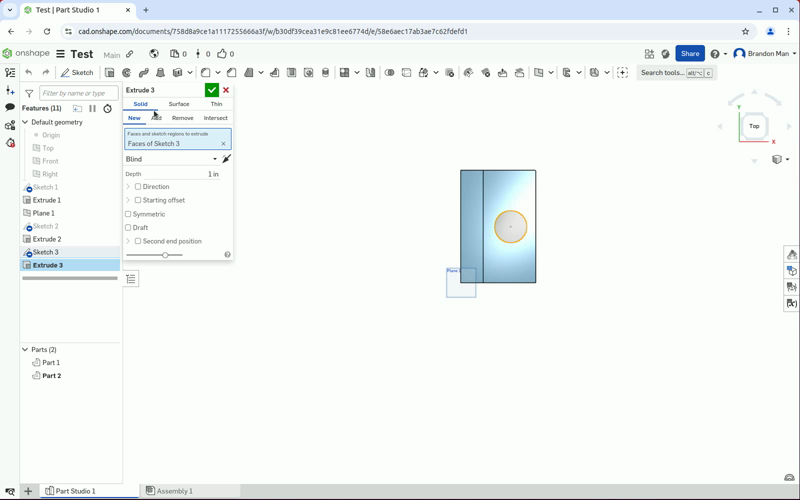
mouse_move(186, 120)
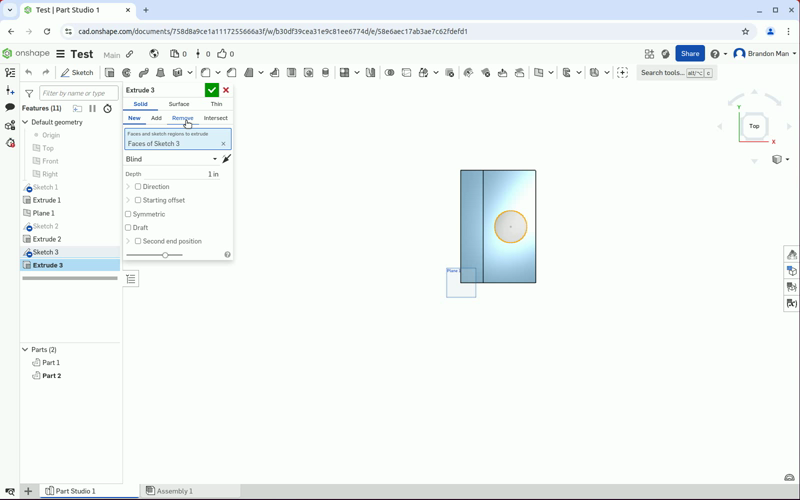
click(186, 120)
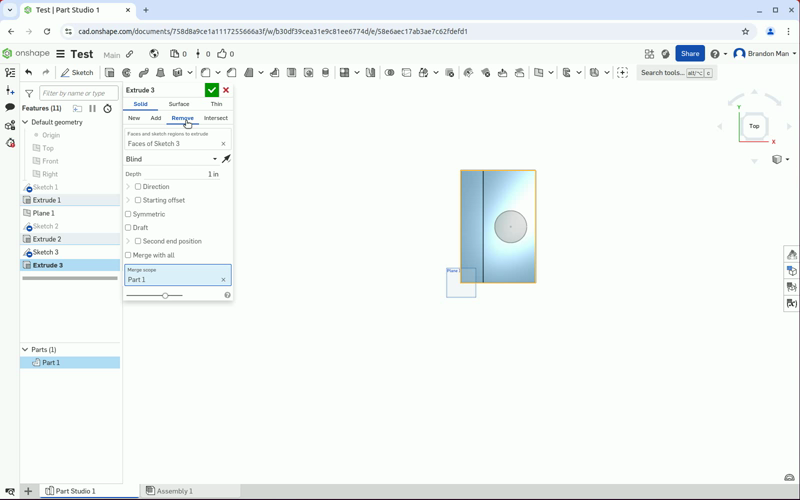
key(tab, 4)
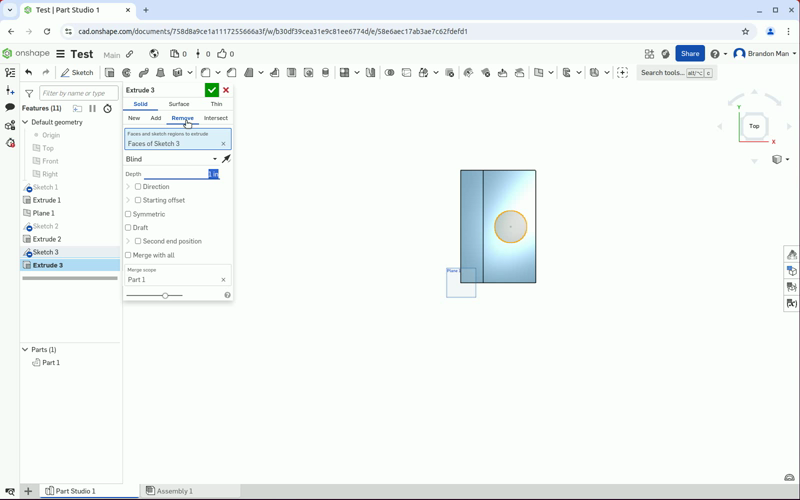
text(30.811)
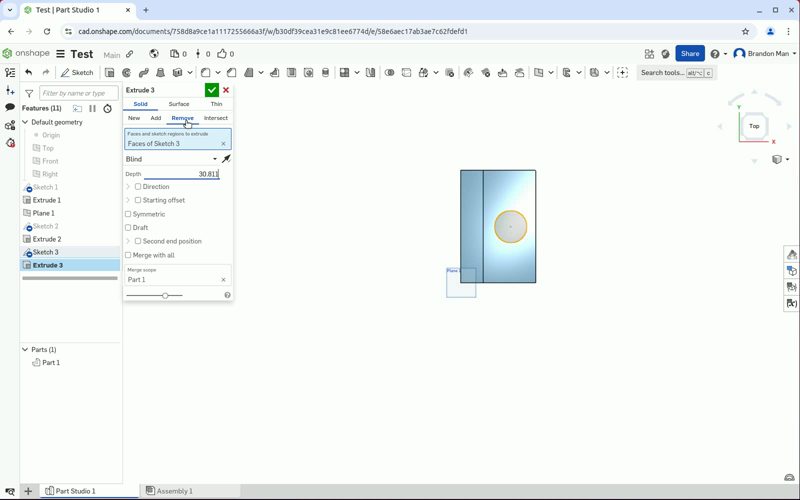
key(tab, 6)
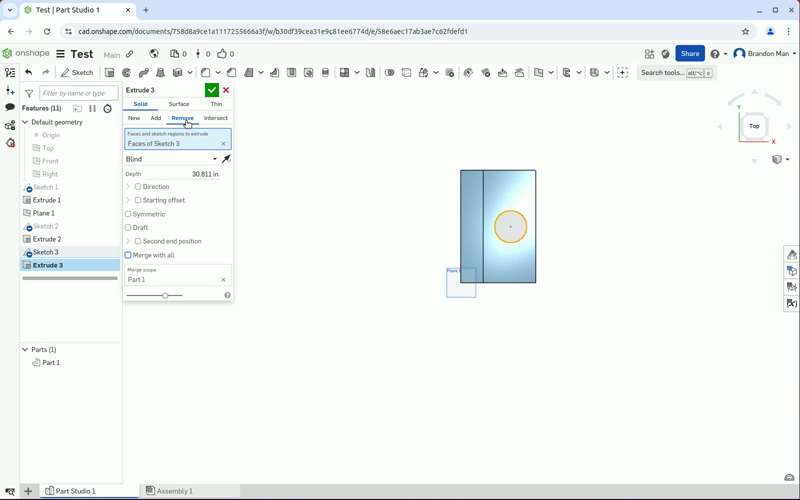
key(space)
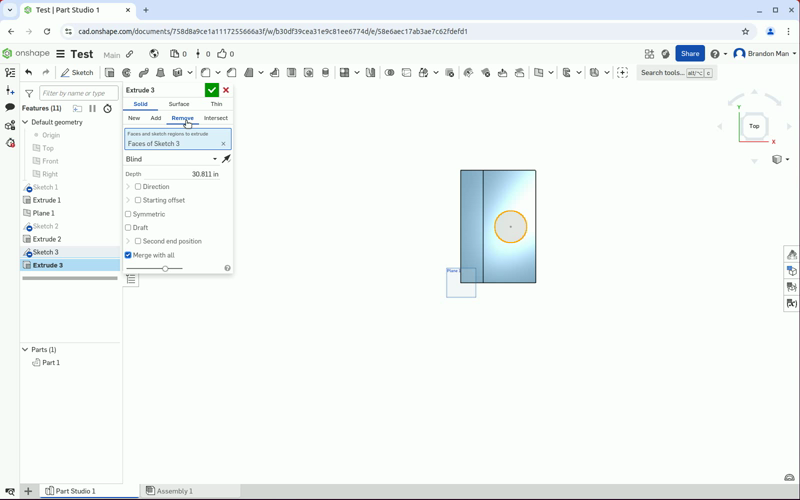
key(enter)
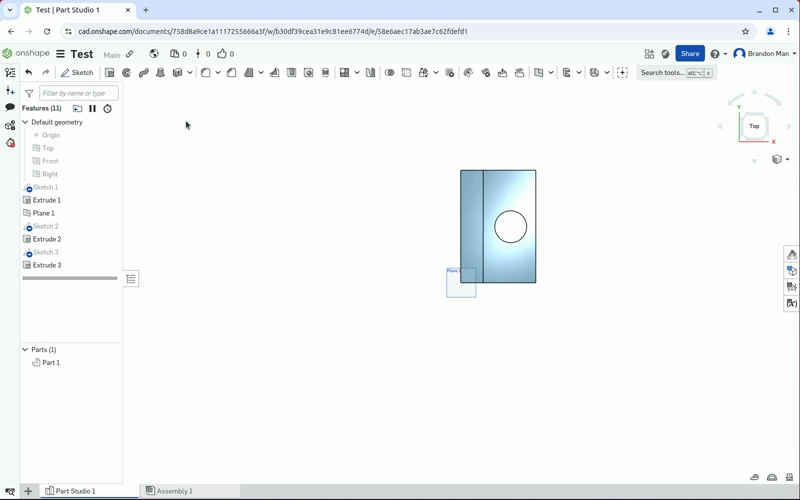
key(shift+h)
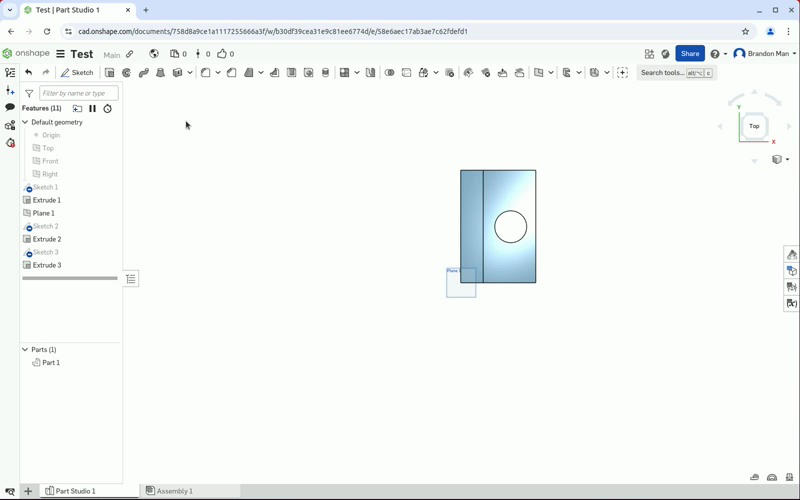
key(shift+h)
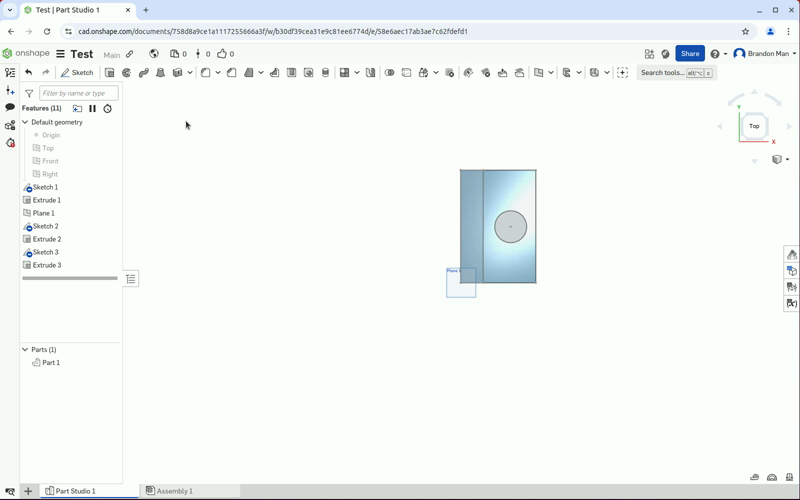
key(shift+7)
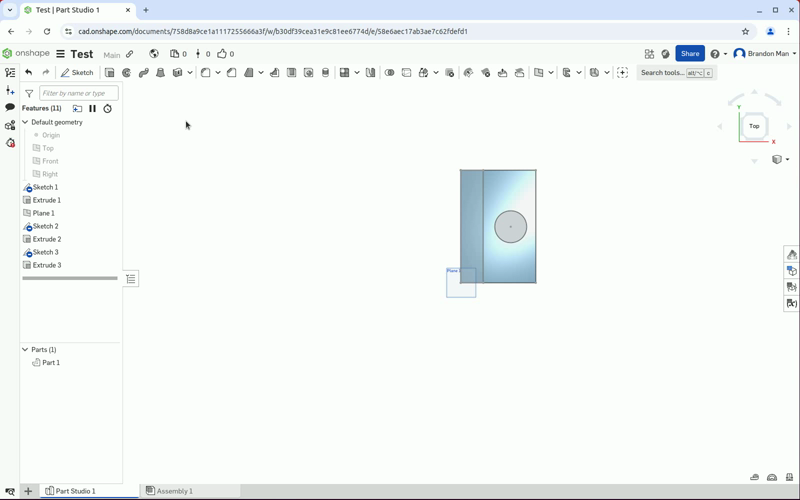
key(up, 3)
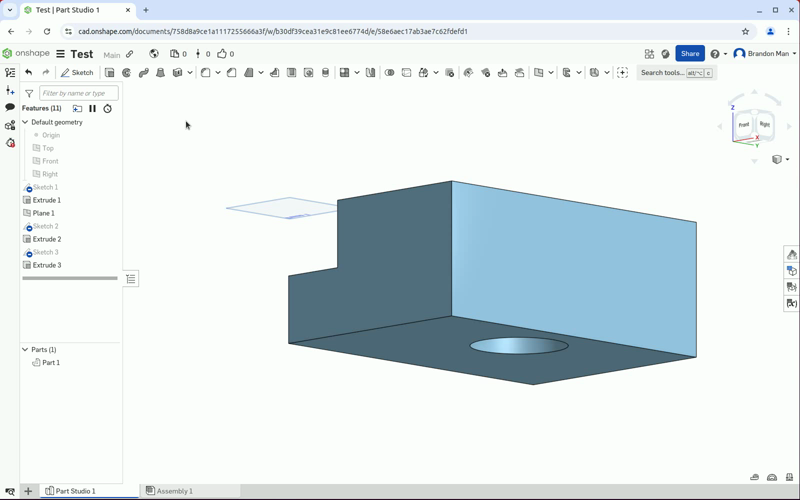
key(left, 3)
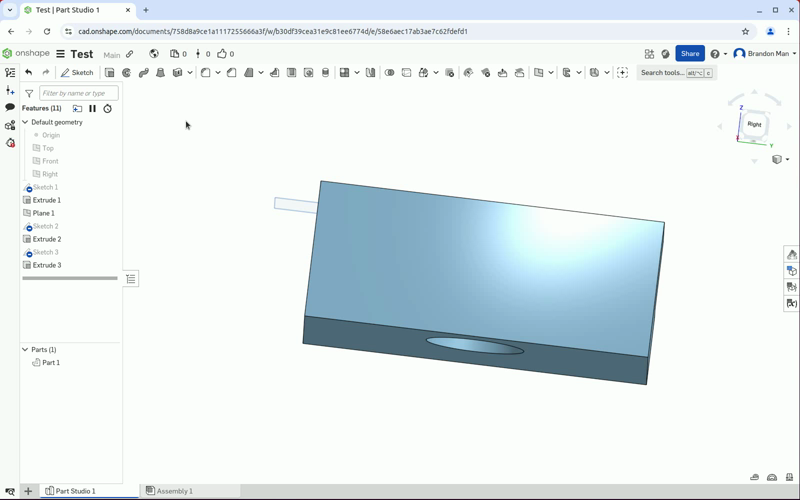
key(right, 3)
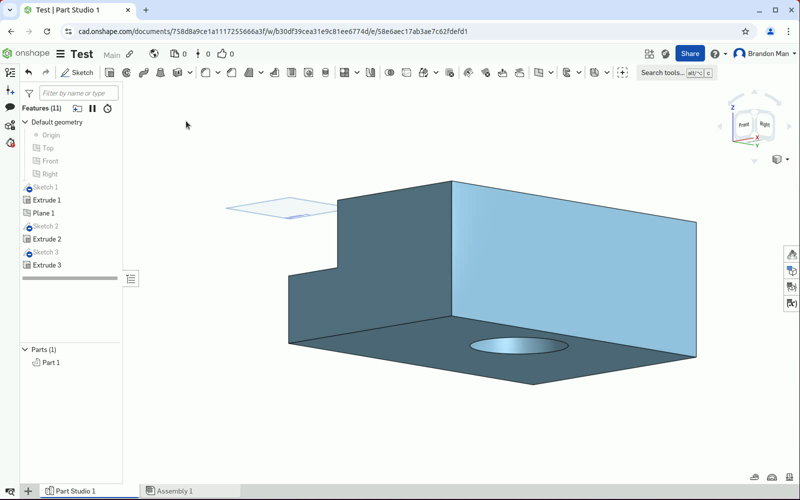
key(down, 3)
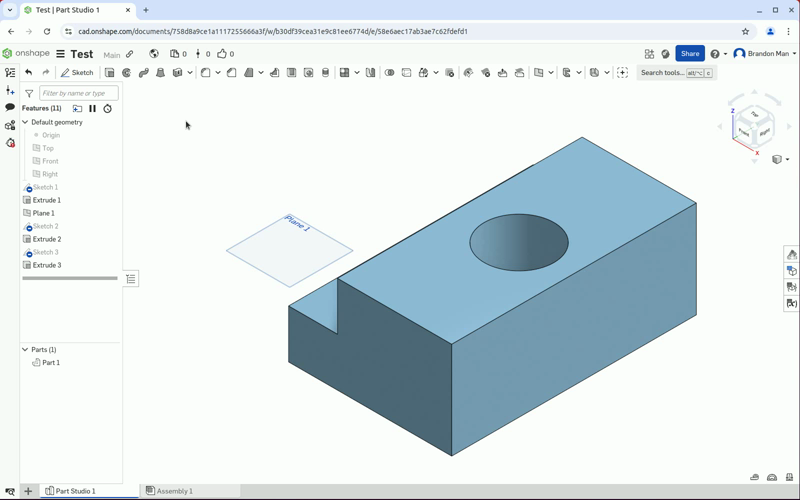
mouse_move(73, 189)
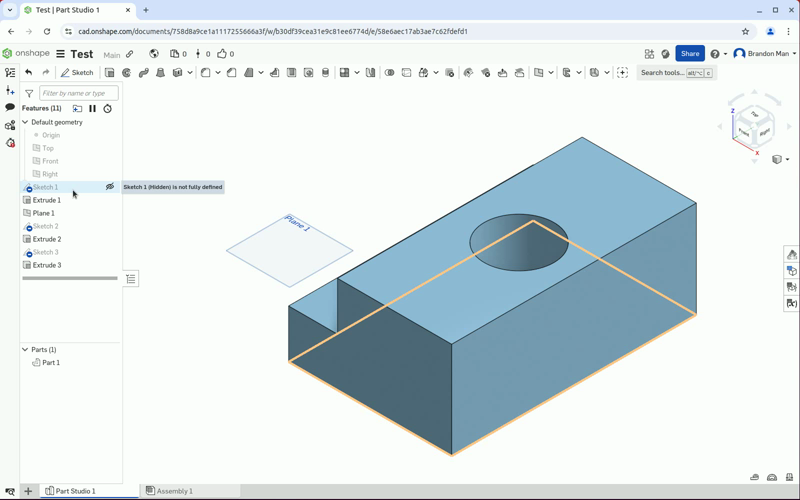
click(73, 189)